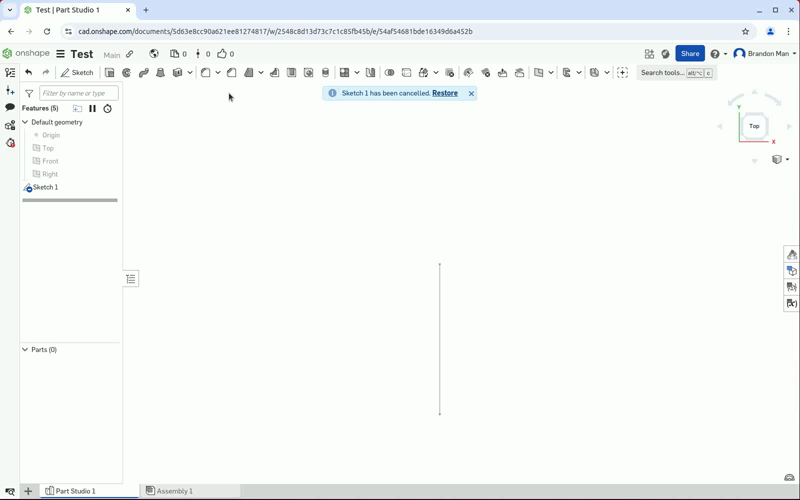
key(shift+h)
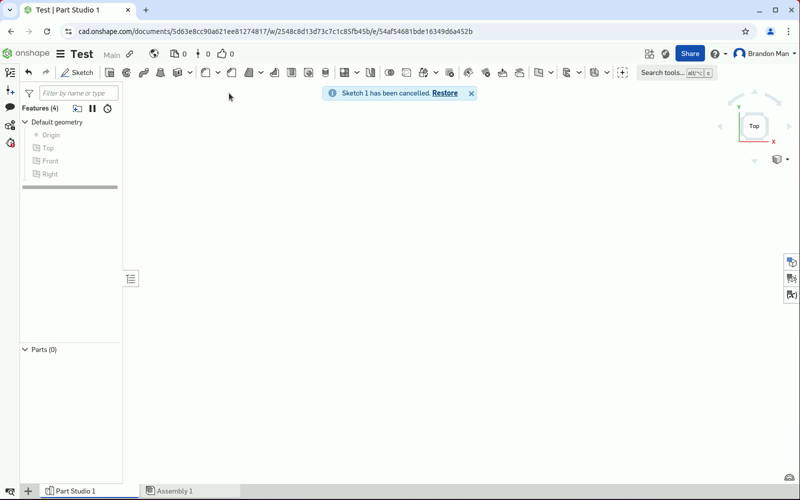
mouse_move(73, 352)
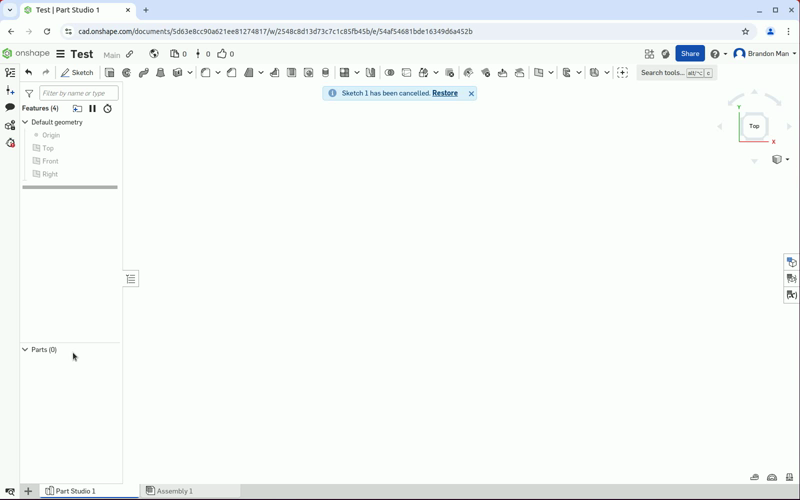
key(y)
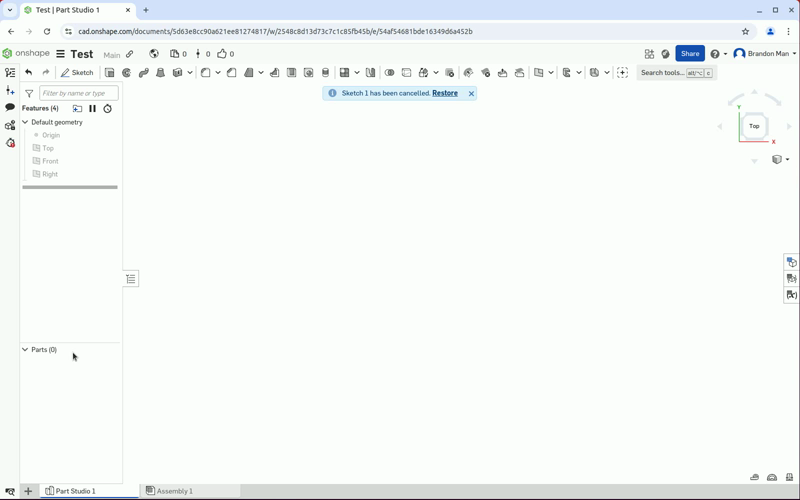
key(shift+p)
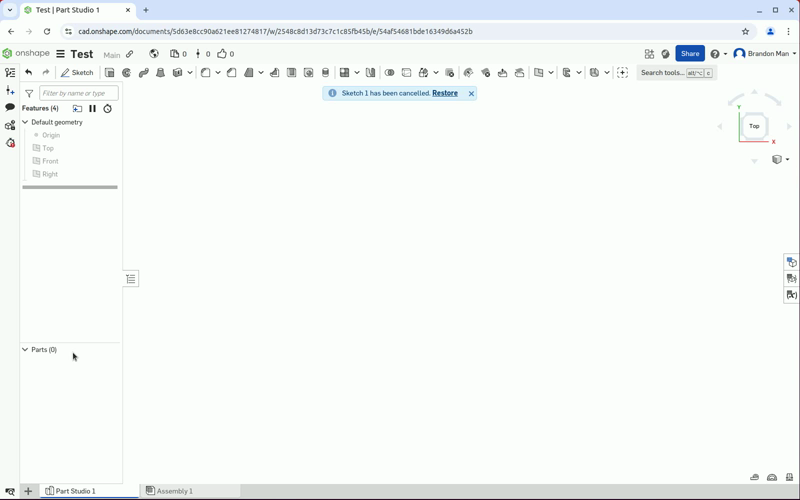
key(space)
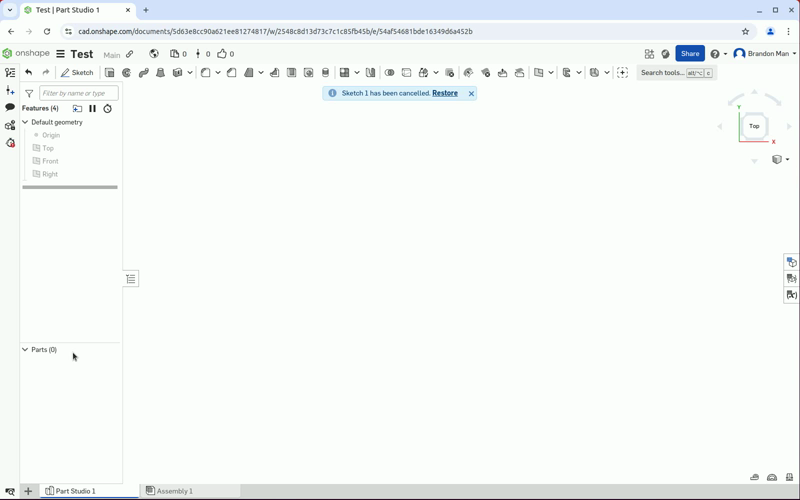
key_down(shift)
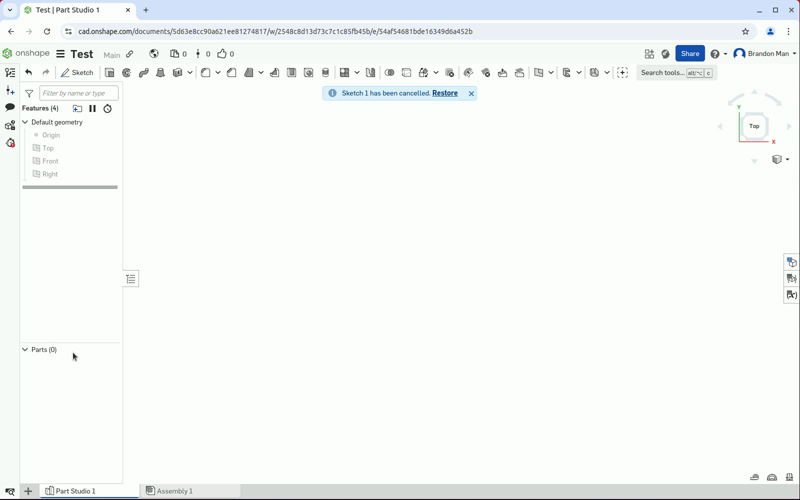
key(up)
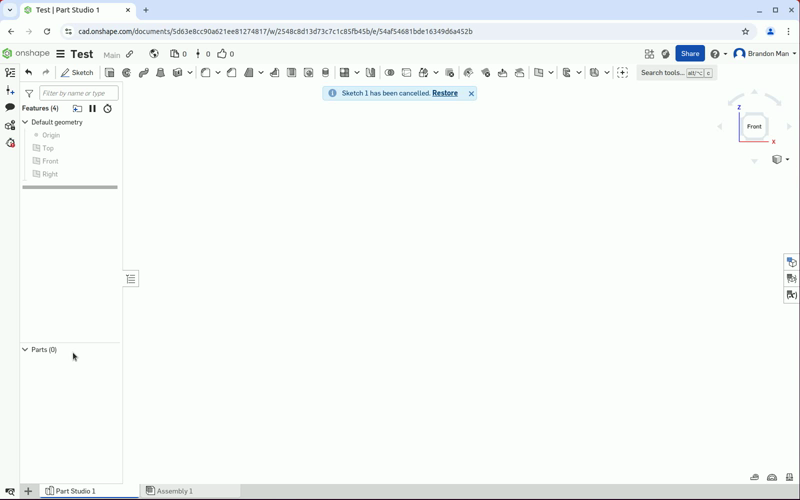
key_up(shift)
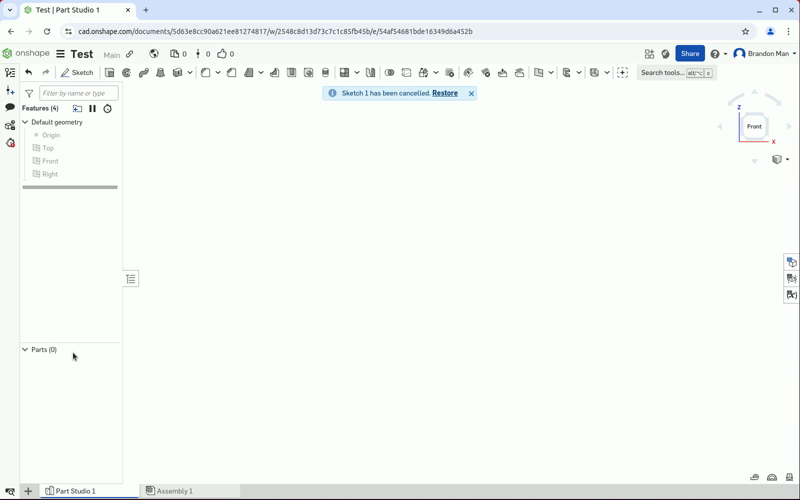
mouse_move(73, 352)
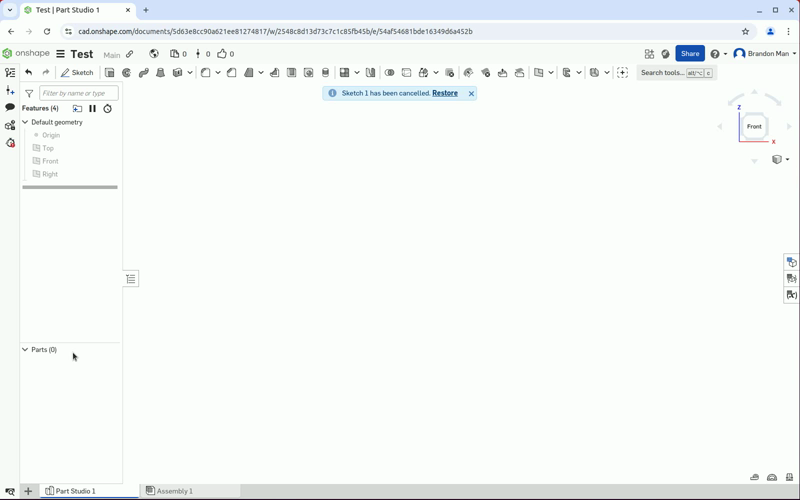
key(shift+y)
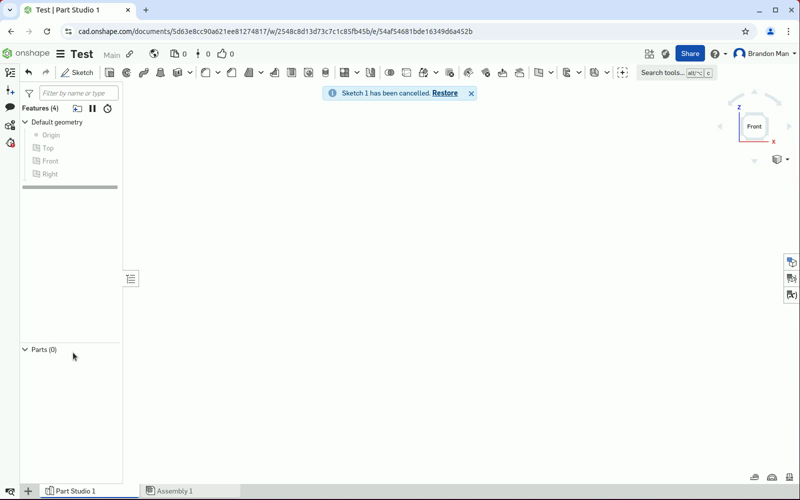
key(shift+s)
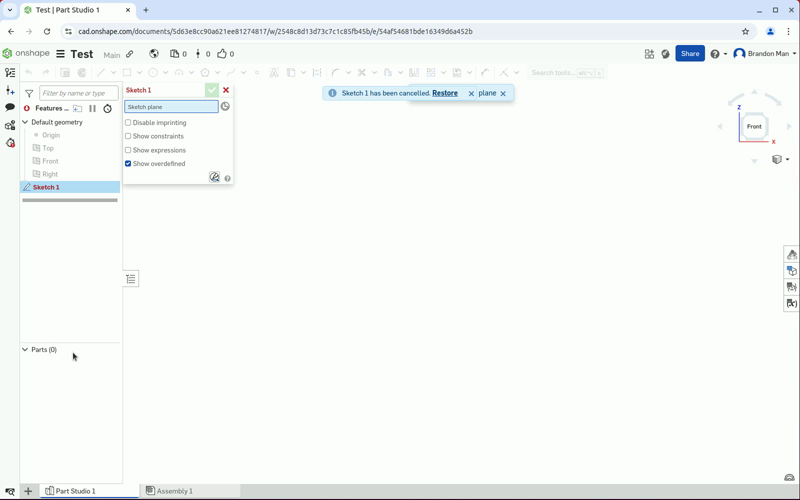
mouse_move(73, 163)
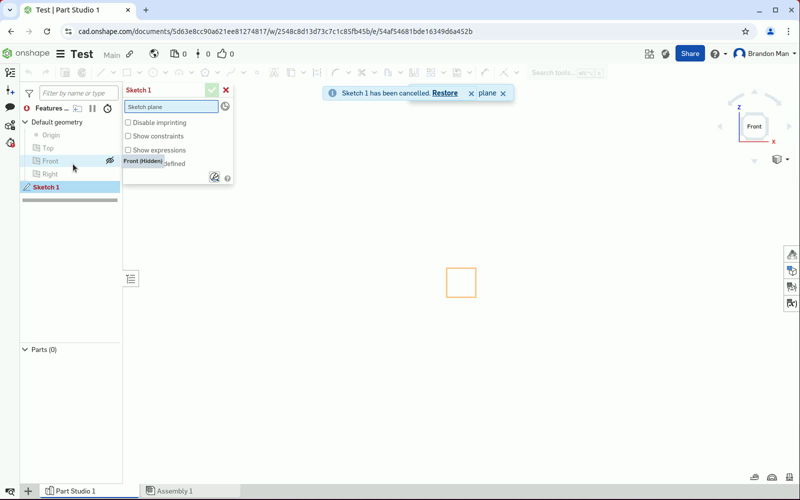
click(73, 163)
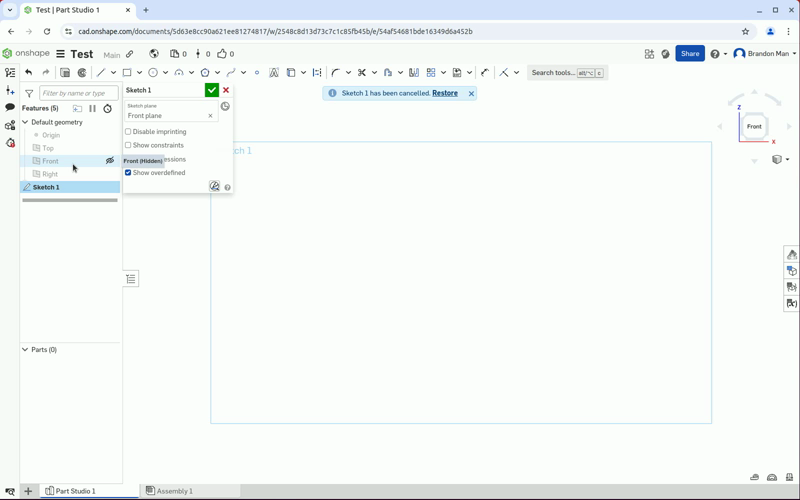
mouse_move(73, 352)
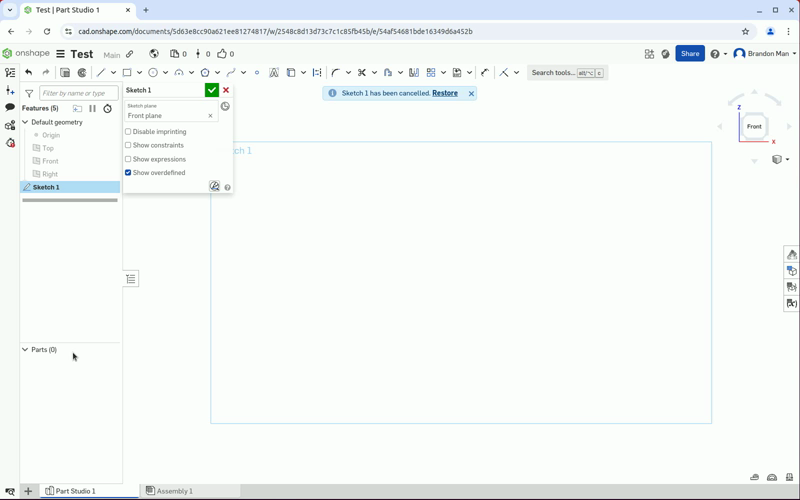
key(y)
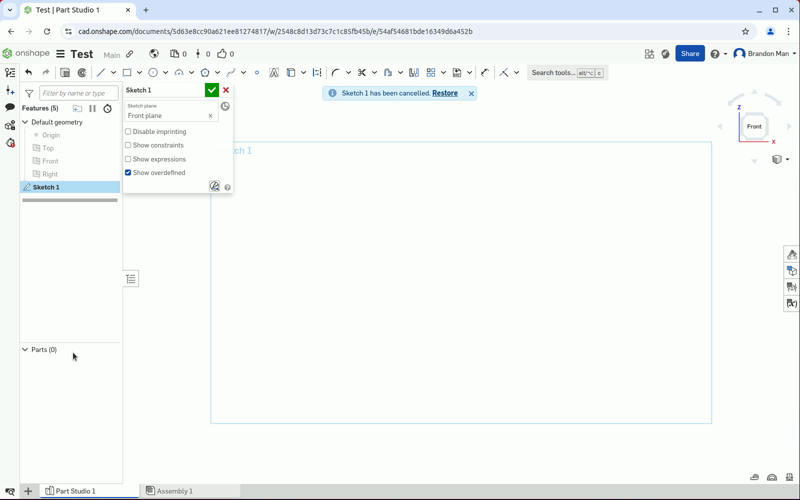
key(l)
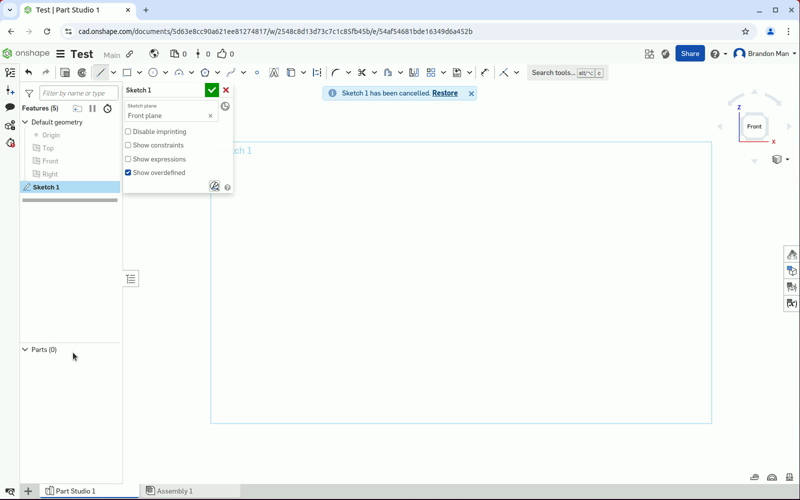
key_down(shift)
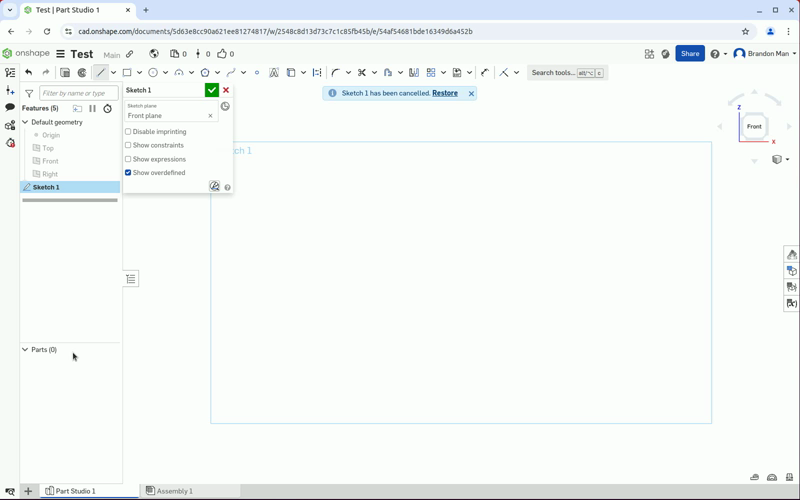
mouse_move(460, 282)
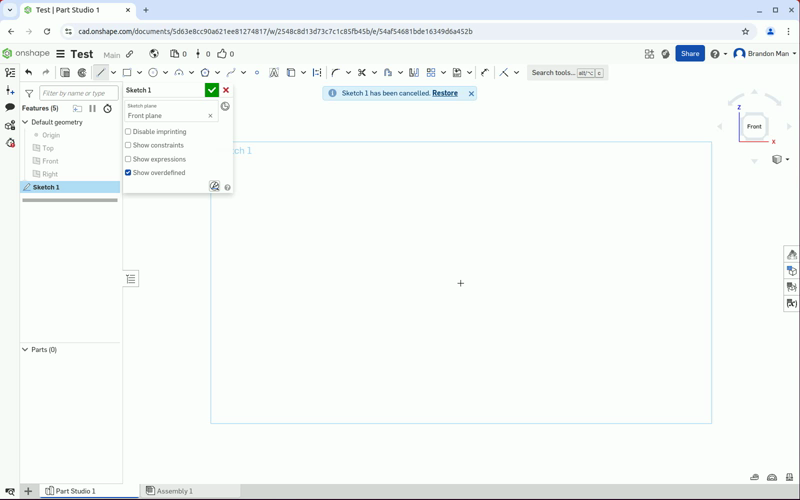
click(460, 282)
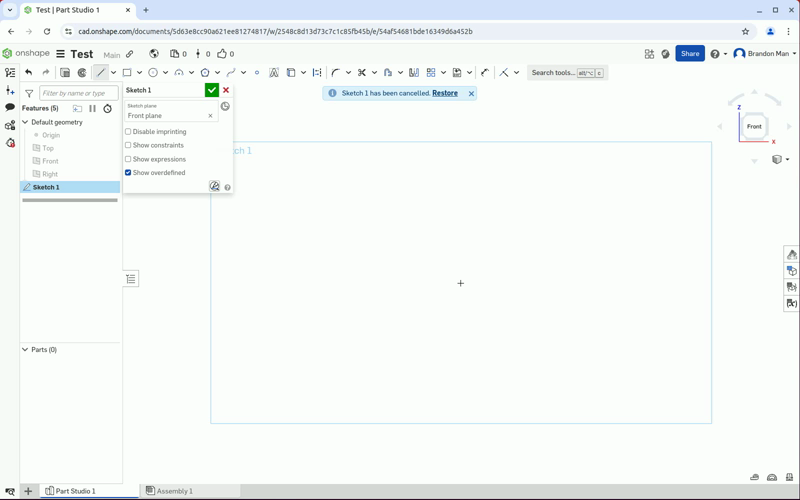
key_up(shift)
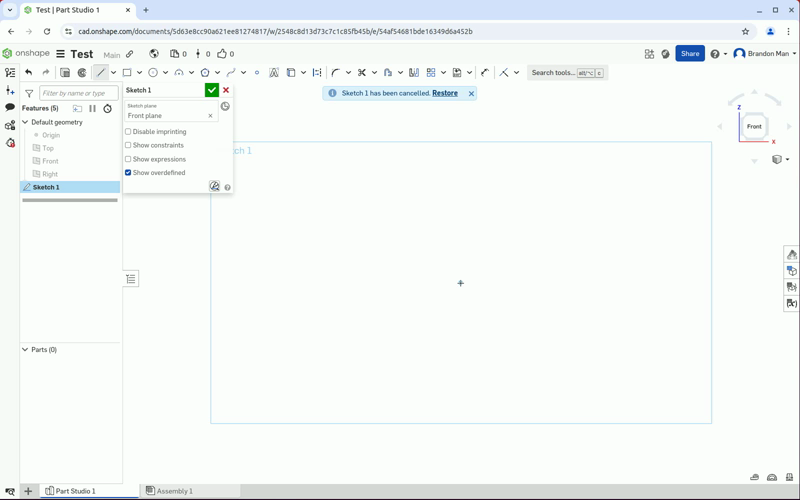
key_down(shift)
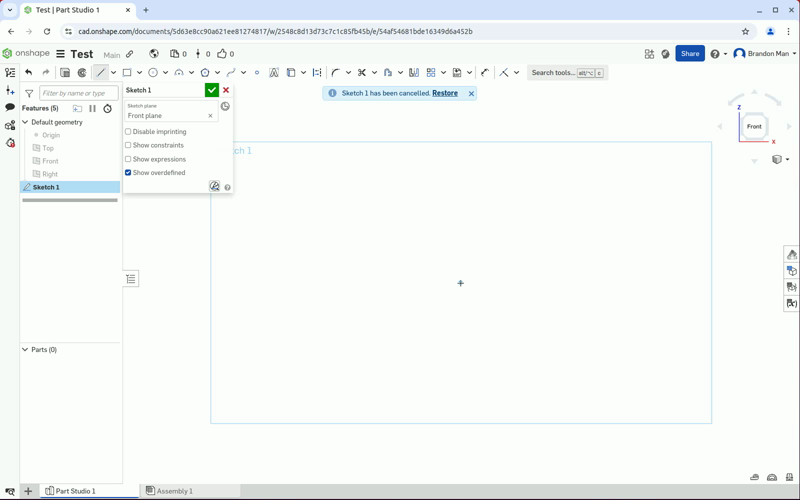
mouse_move(573, 282)
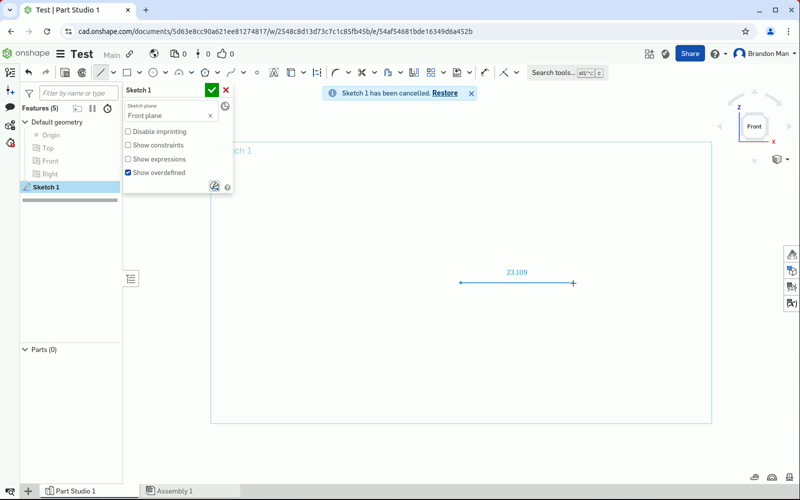
click(573, 282)
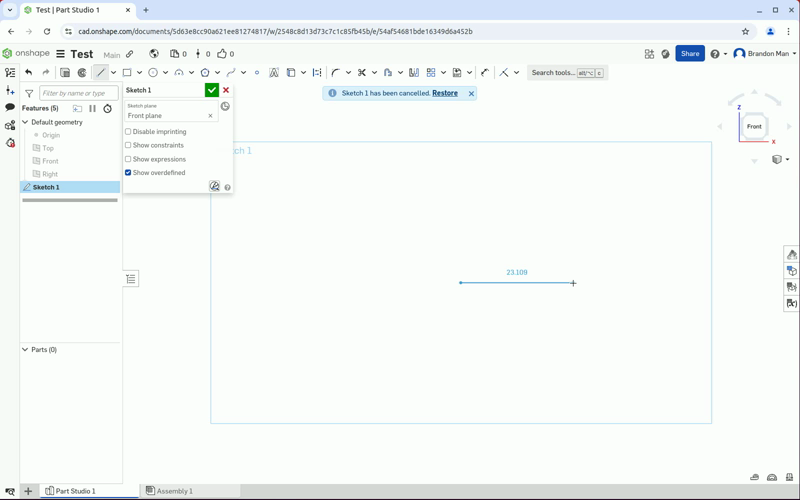
key_up(shift)
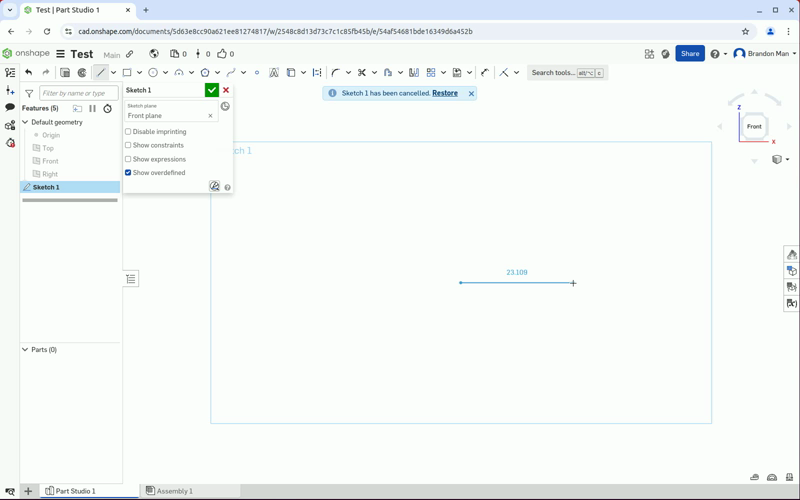
key_down(shift)
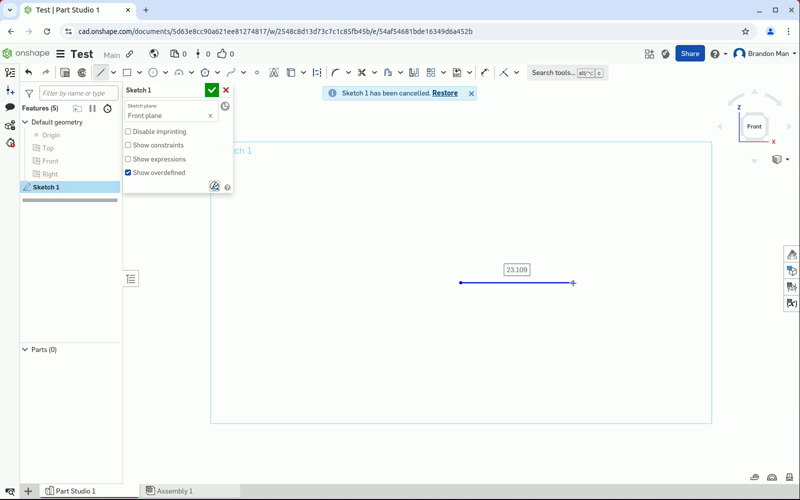
mouse_move(460, 170)
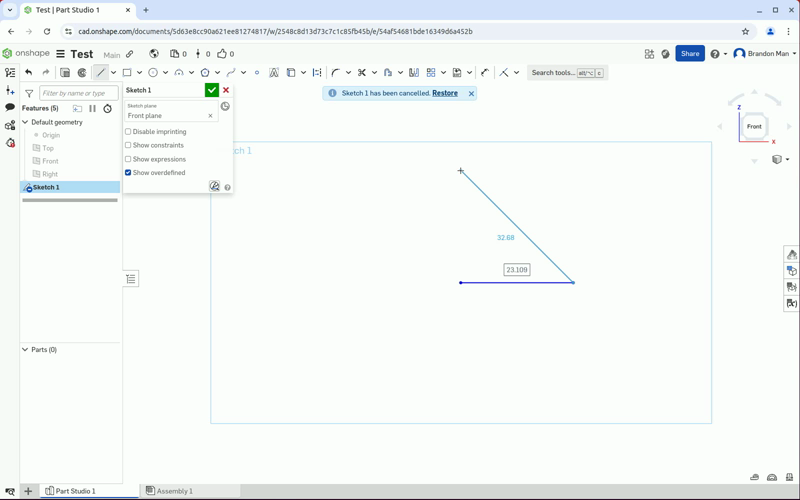
click(460, 170)
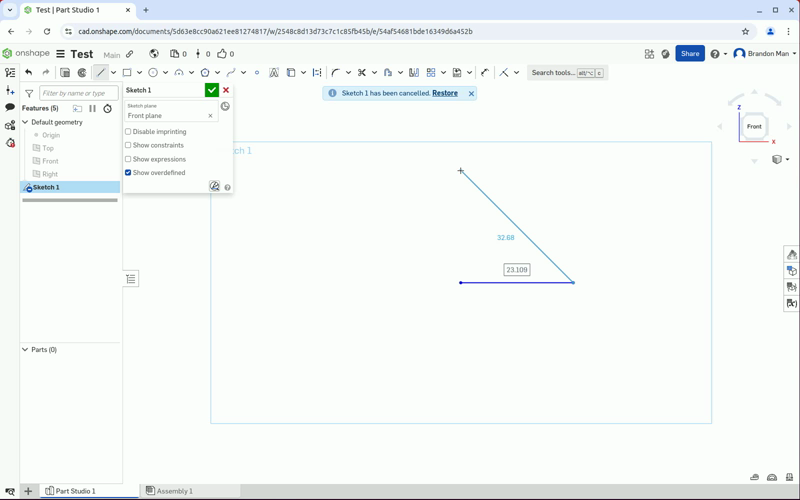
key_up(shift)
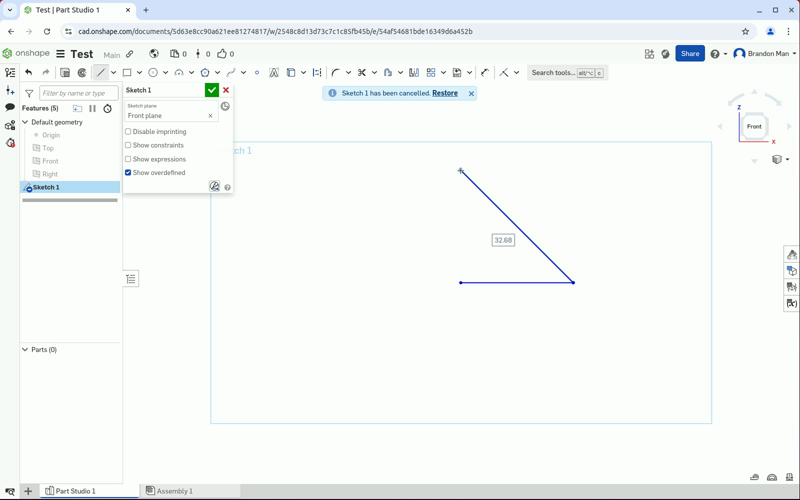
key_down(shift)
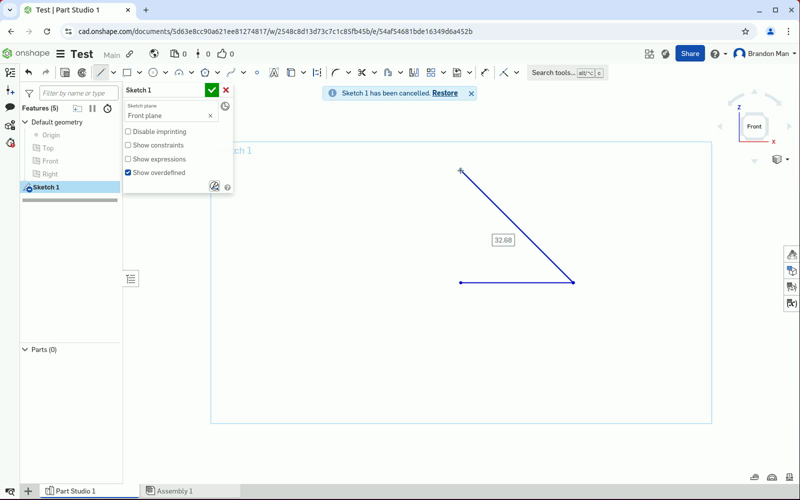
mouse_move(460, 282)
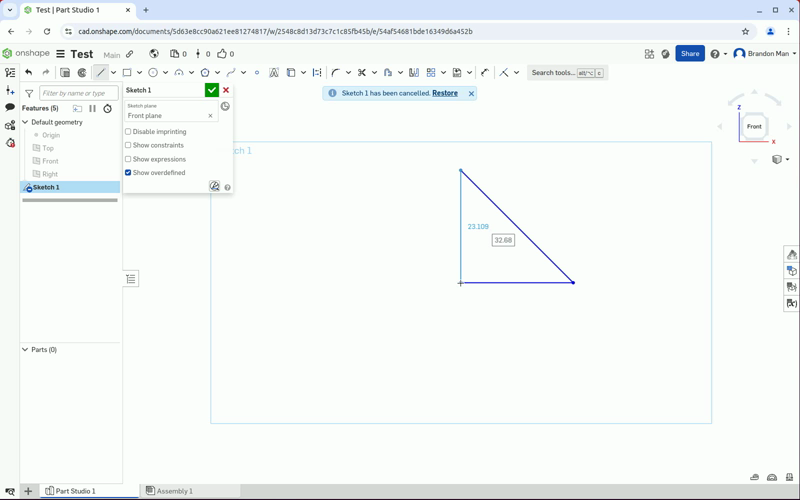
key_up(shift)
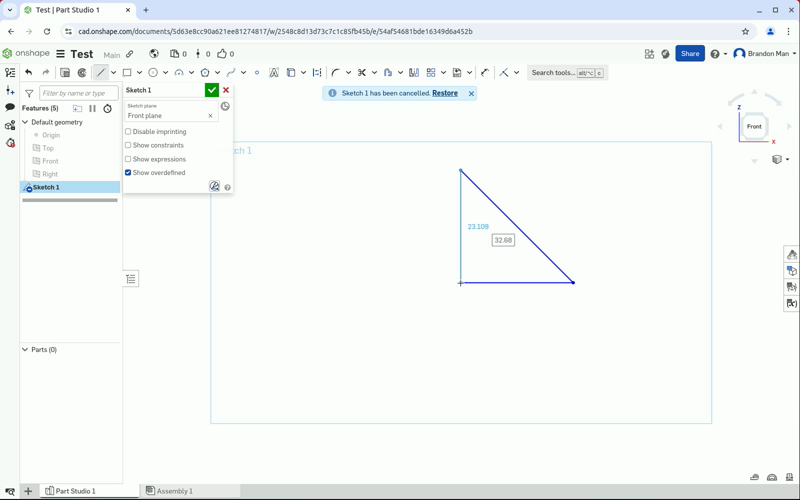
click(460, 282)
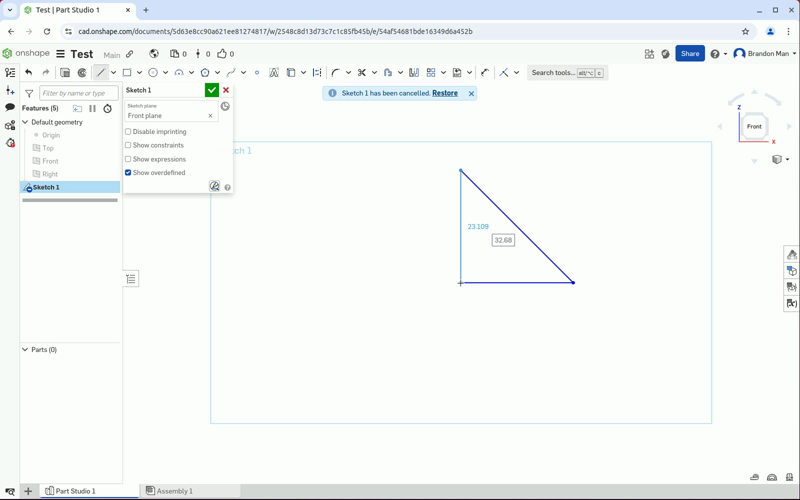
key(esc)
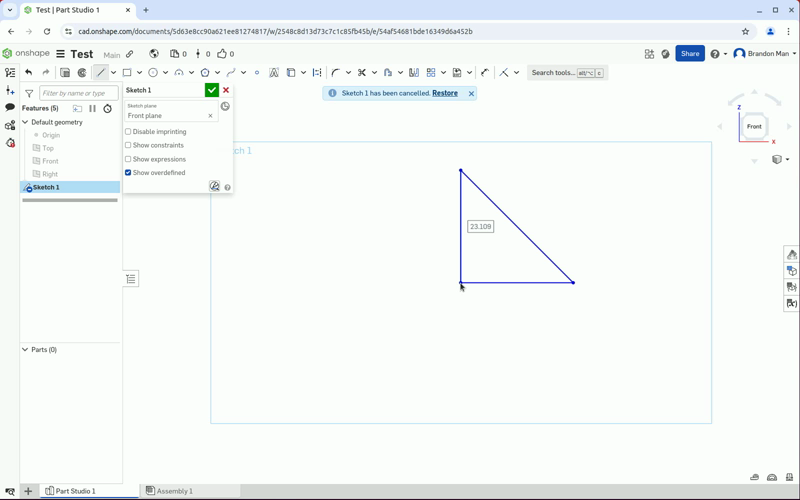
mouse_move(478, 273)
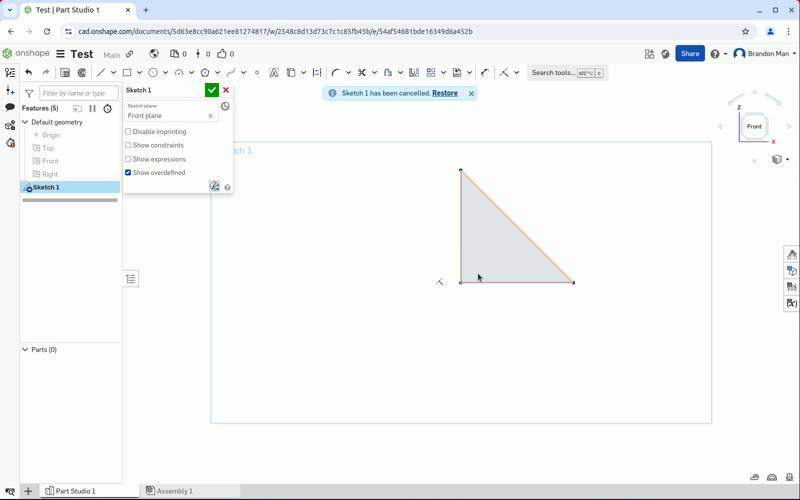
click(478, 273)
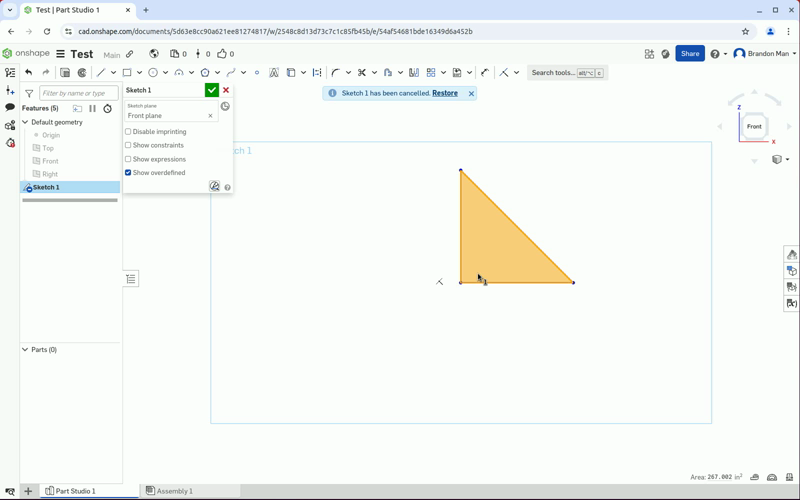
mouse_move(73, 352)
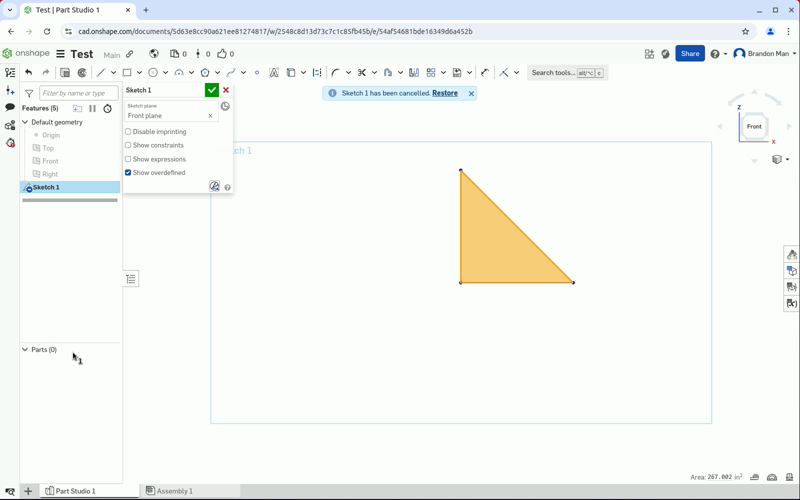
key(shift+y)
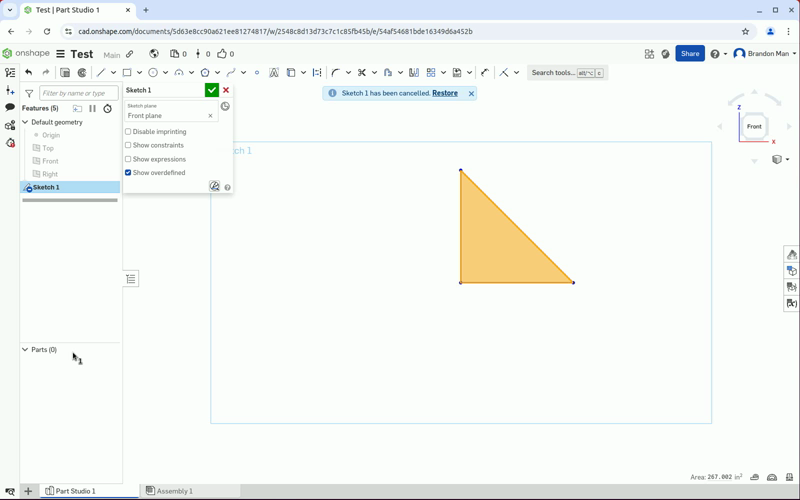
key(shift+e)
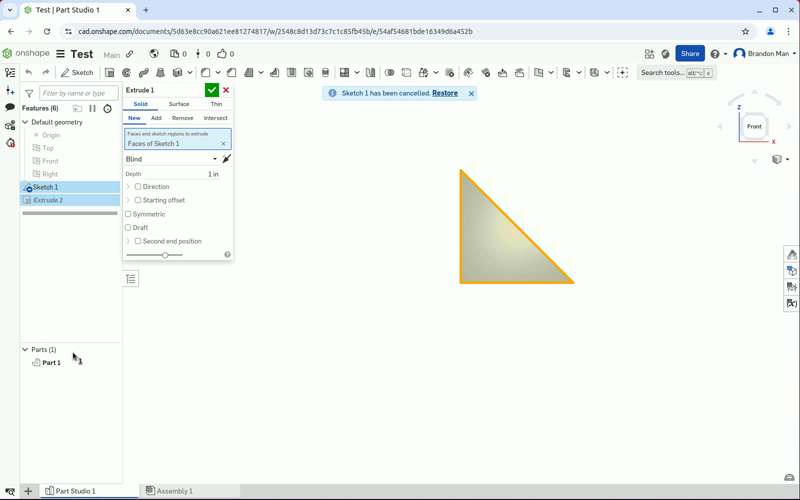
mouse_move(143, 106)
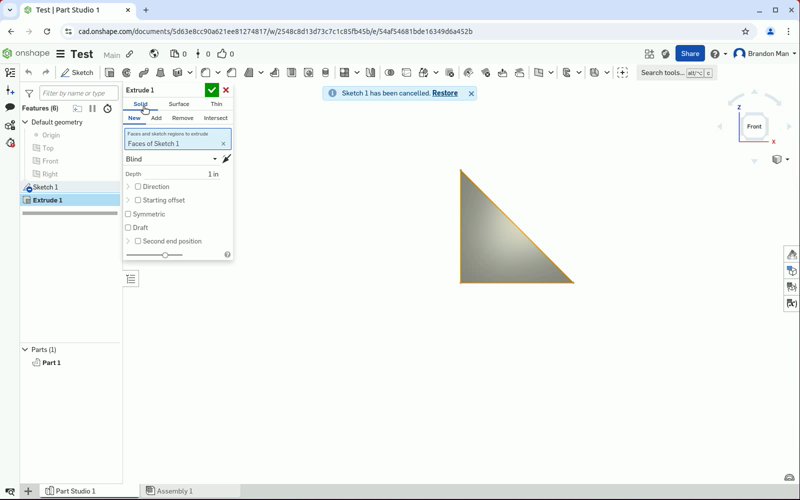
click(143, 106)
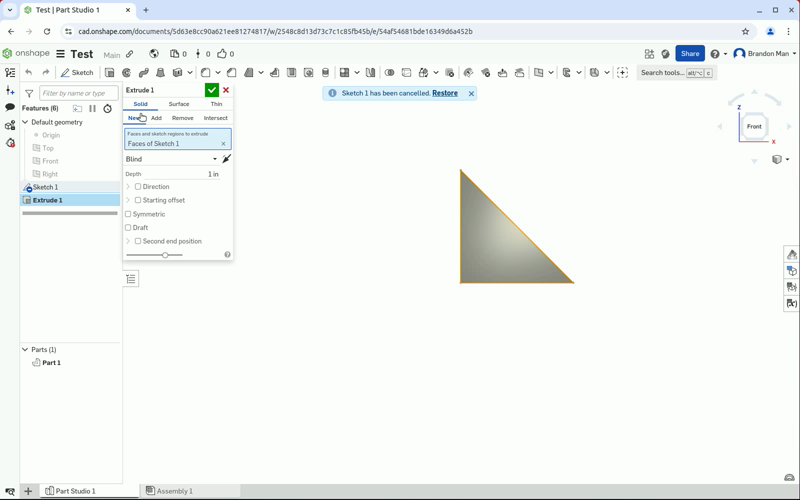
mouse_move(137, 120)
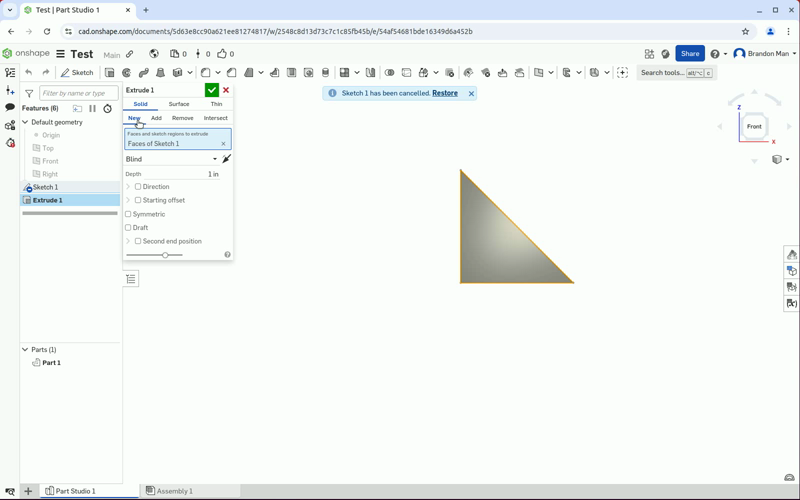
click(137, 120)
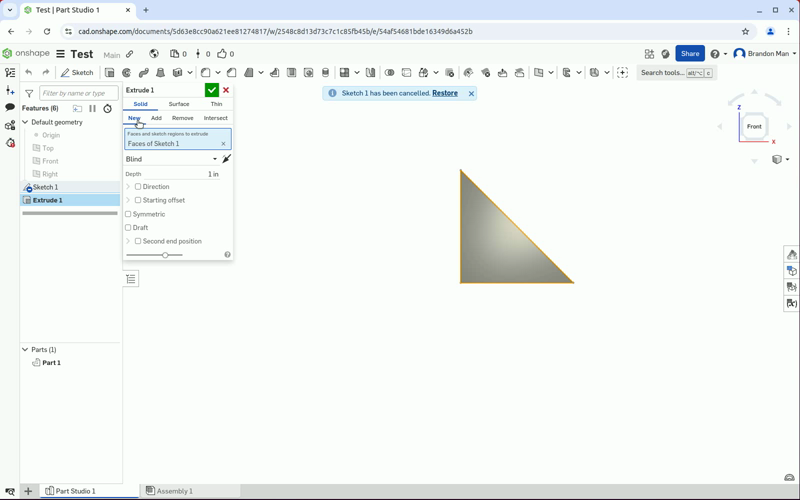
key(tab, 4)
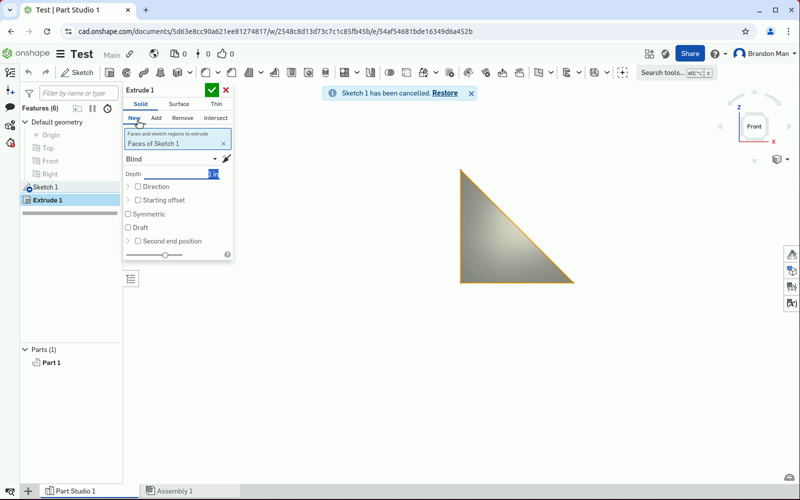
text(34.662)
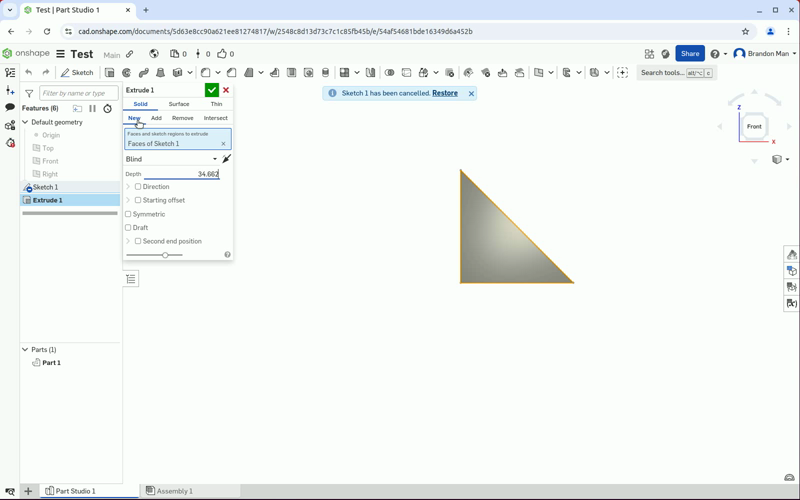
key(tab, 3)
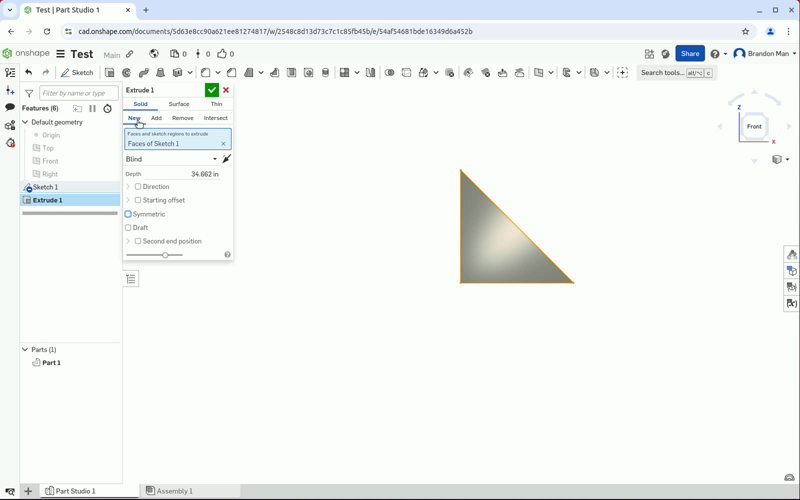
key(space)
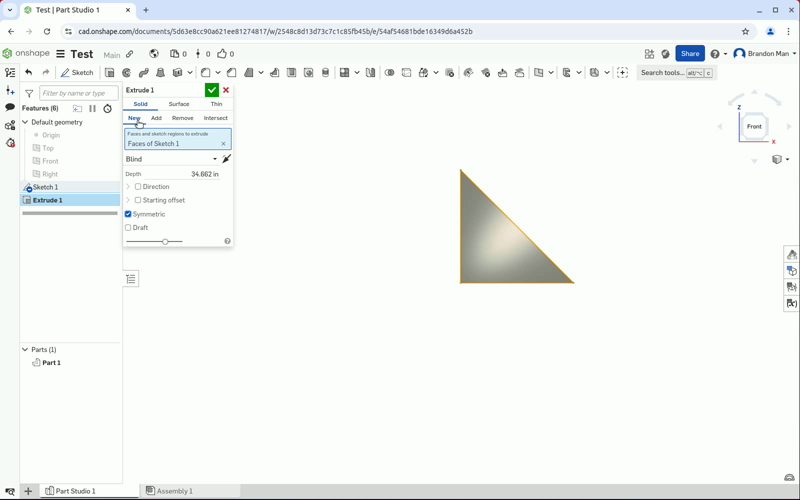
key(enter)
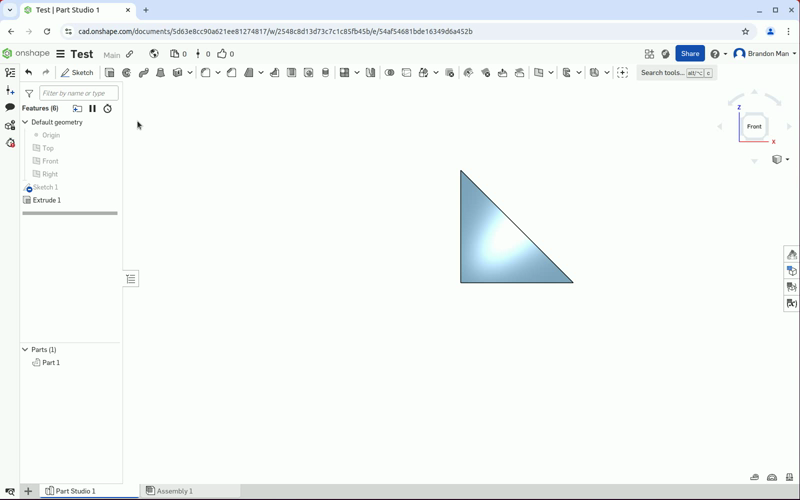
key(shift+h)
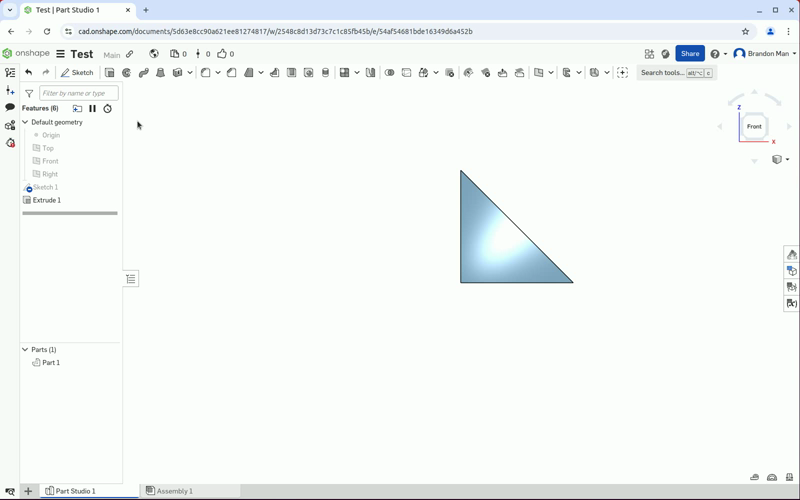
key(shift+h)
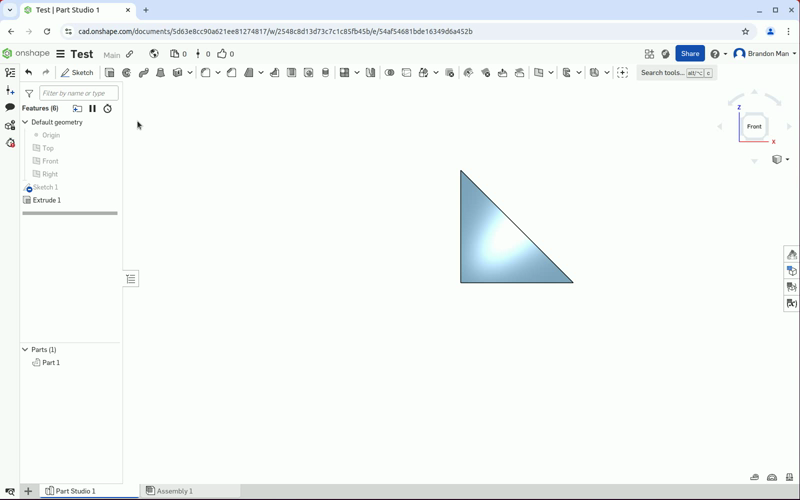
mouse_move(73, 189)
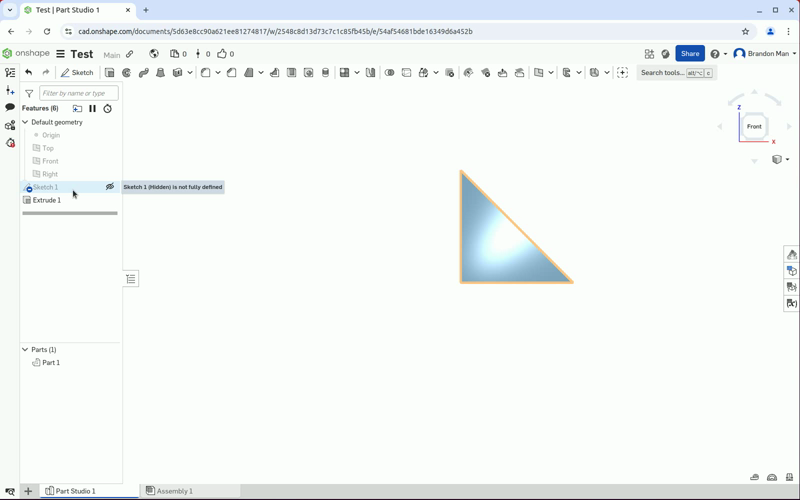
click(73, 189)
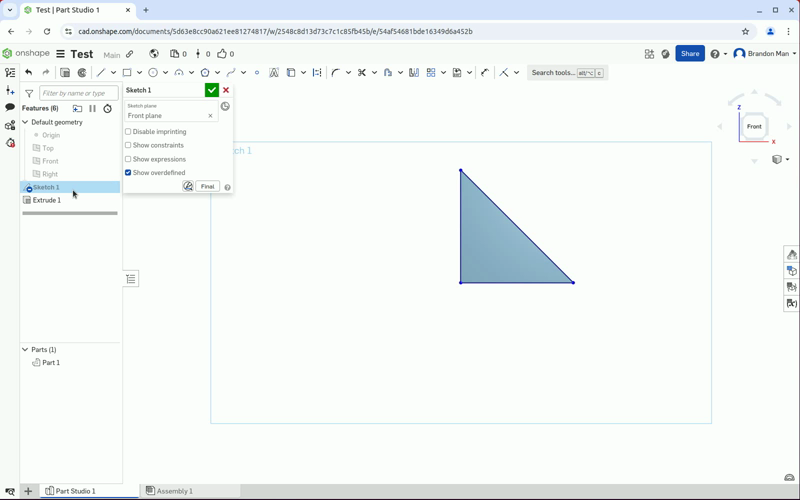
mouse_move(229, 92)
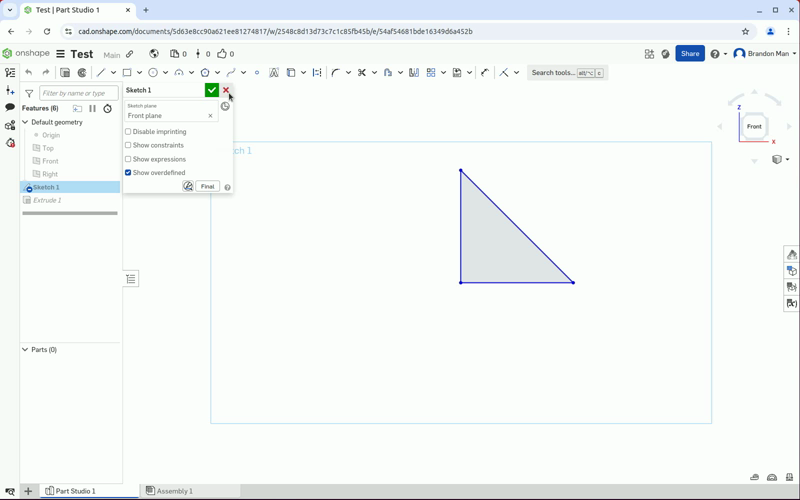
click(229, 92)
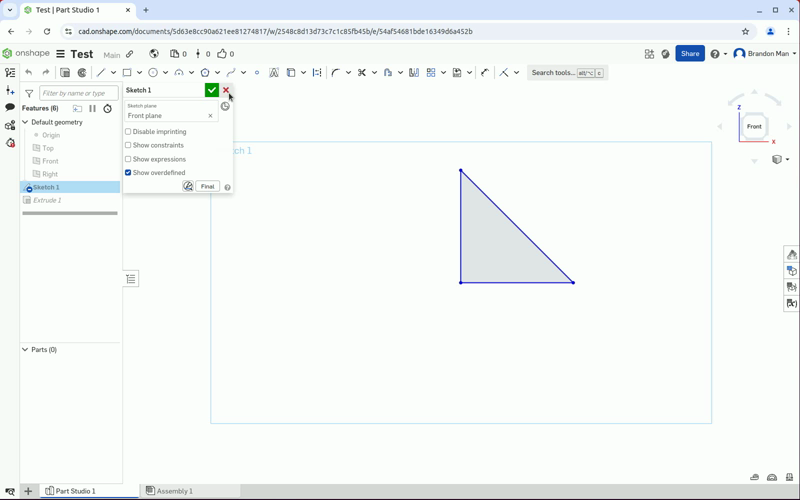
key(shift+s)
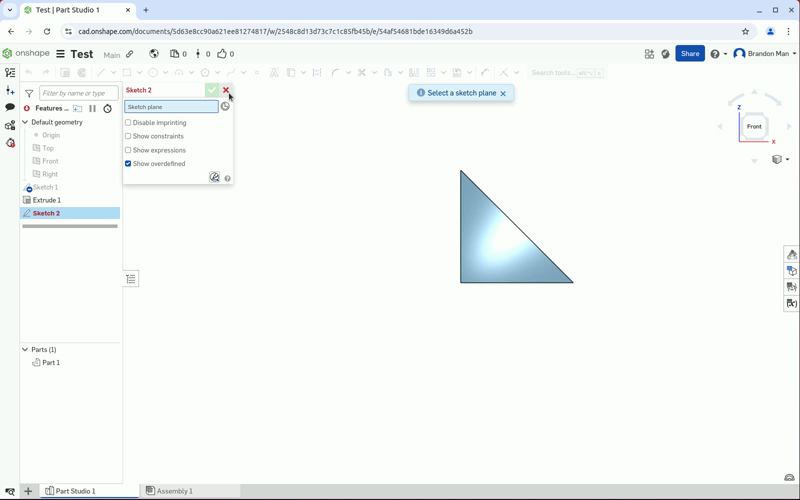
mouse_move(73, 163)
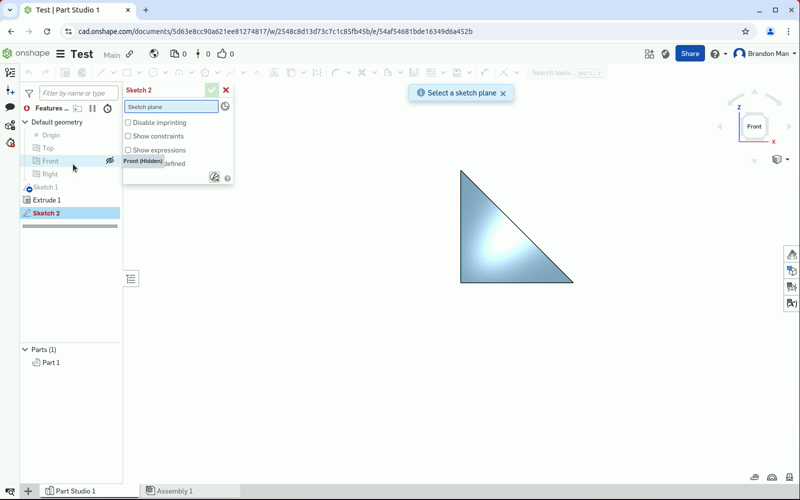
click(73, 163)
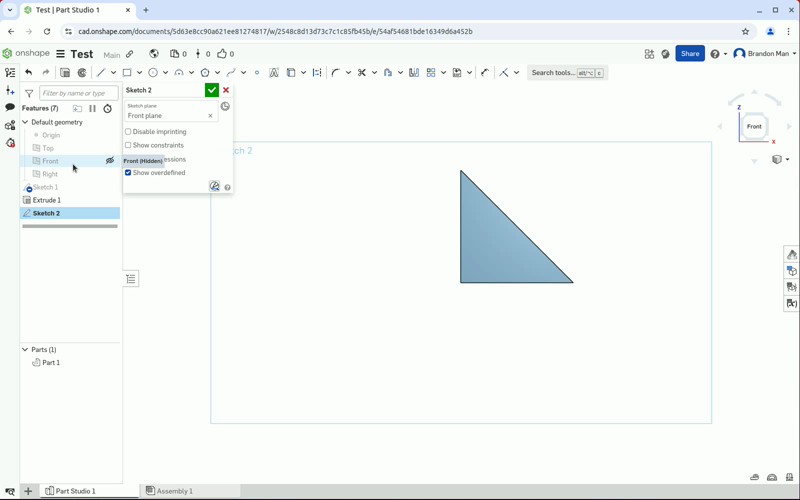
mouse_move(73, 352)
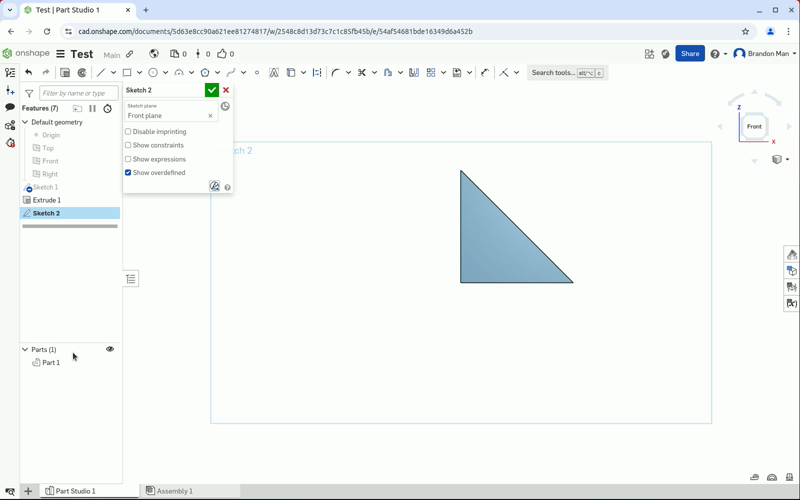
key(y)
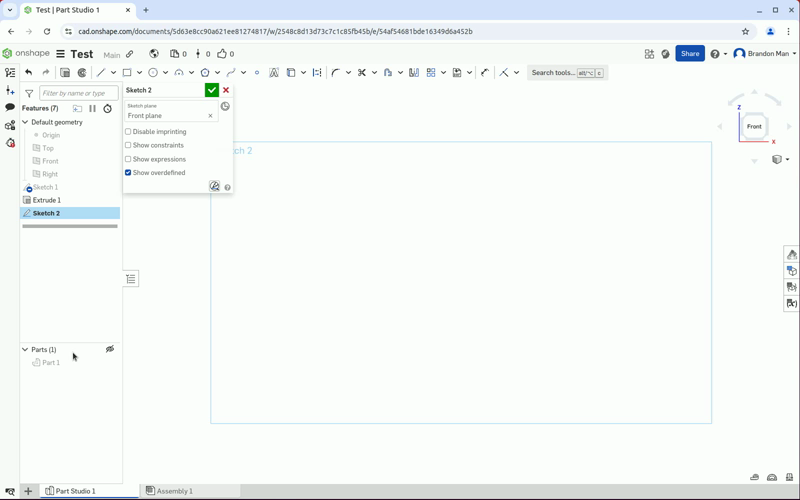
key(l)
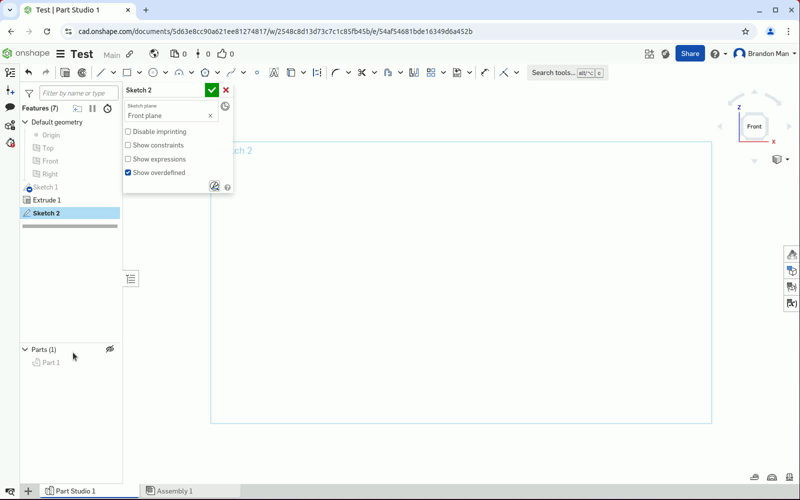
key_down(shift)
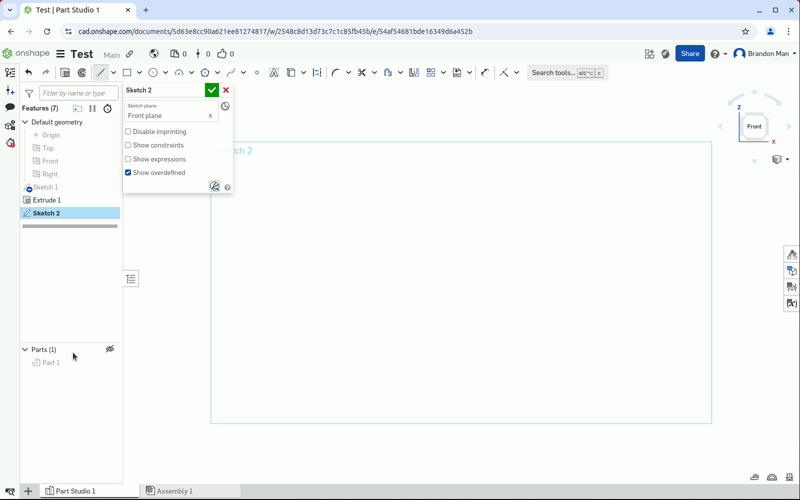
mouse_move(516, 282)
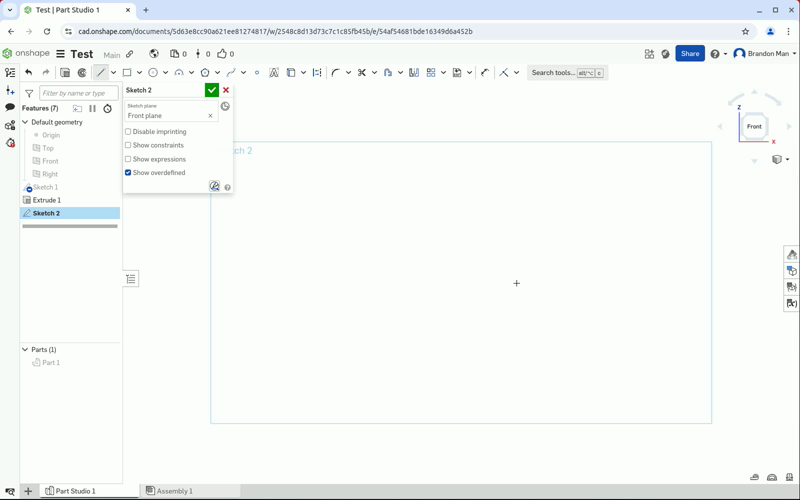
click(516, 282)
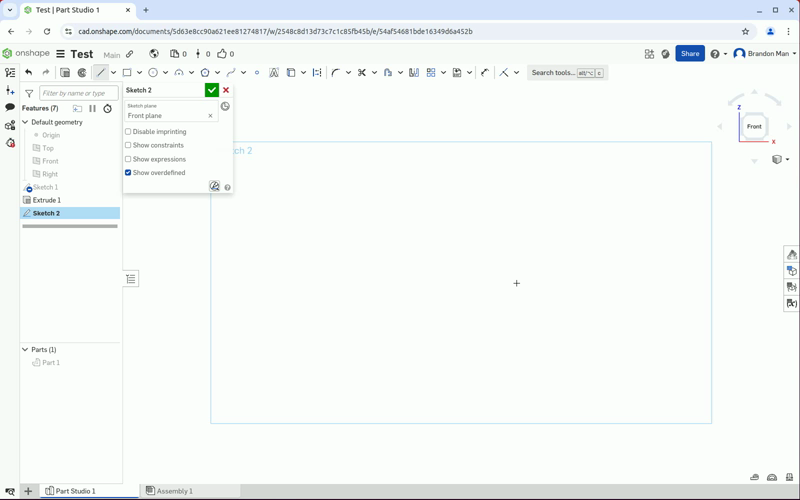
key_up(shift)
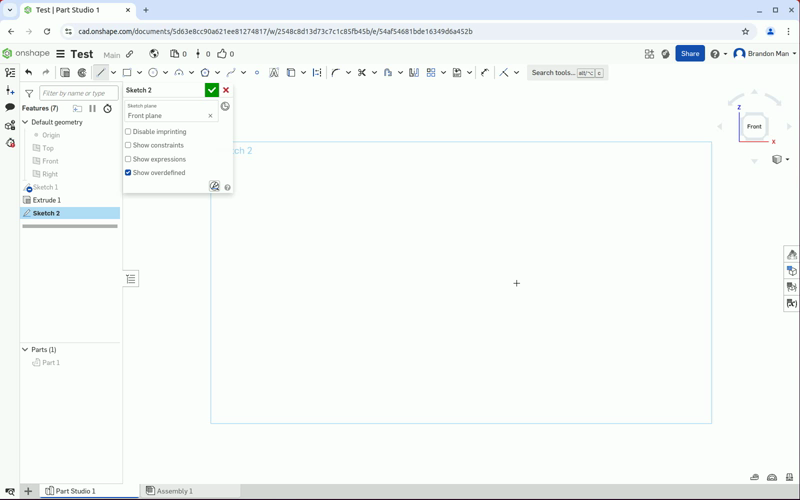
key_down(shift)
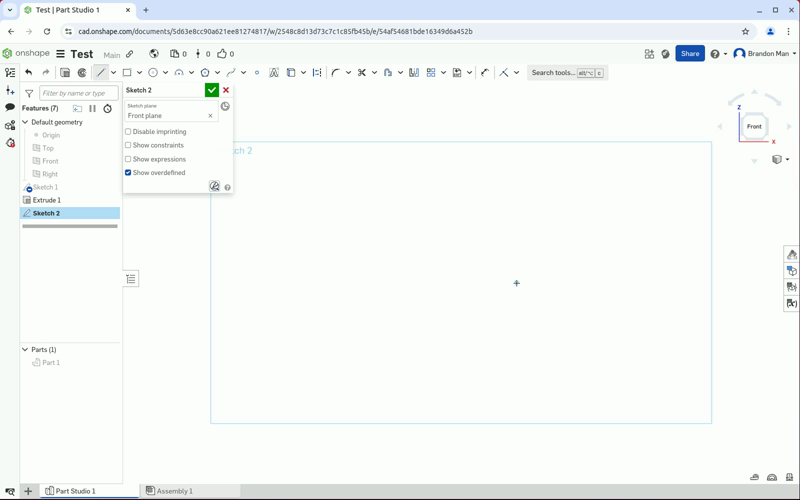
mouse_move(546, 282)
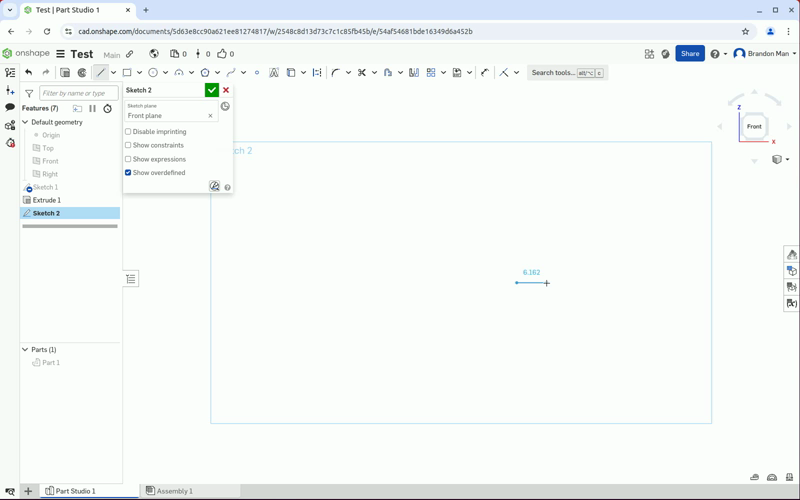
mouse_move(573, 282)
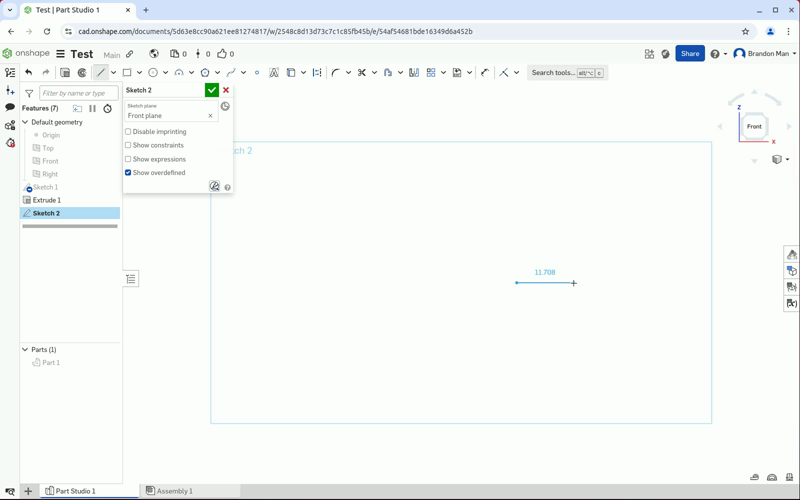
click(573, 282)
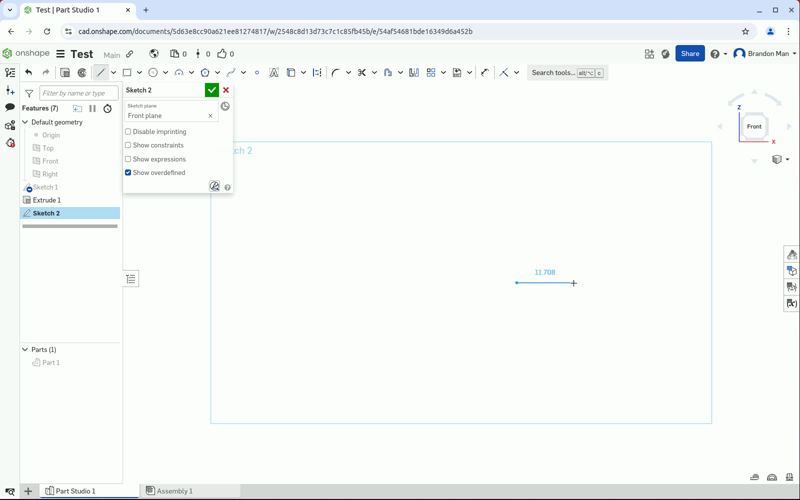
key_up(shift)
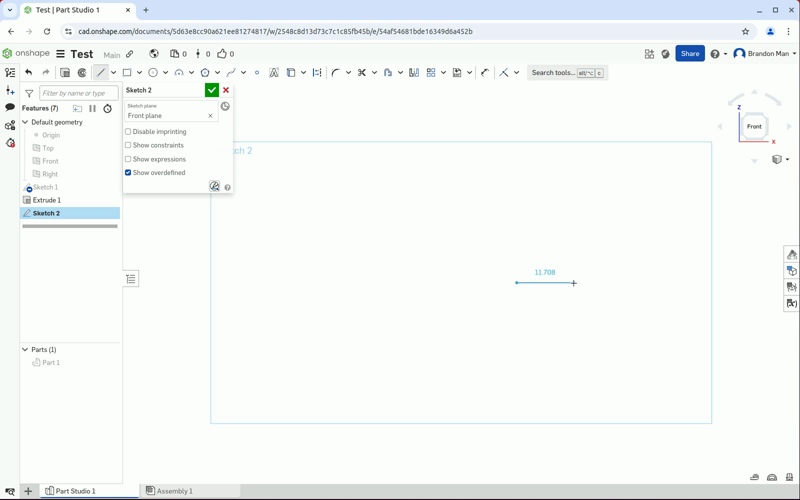
key_down(shift)
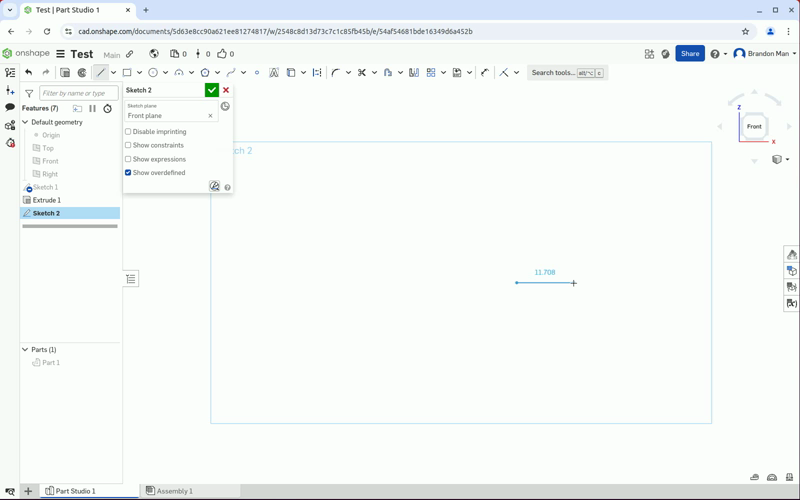
mouse_move(516, 226)
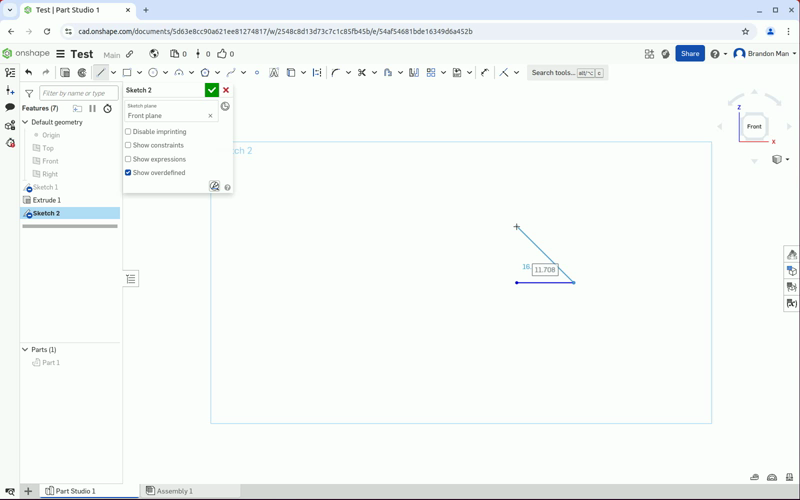
click(516, 226)
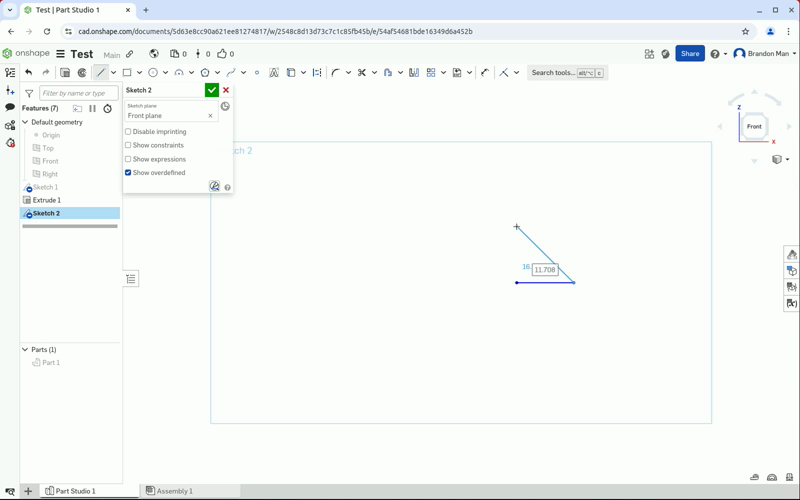
key_up(shift)
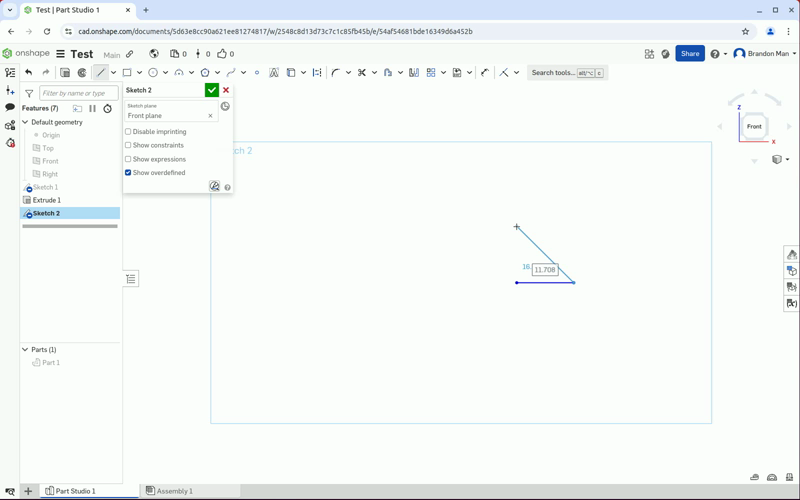
mouse_move(546, 226)
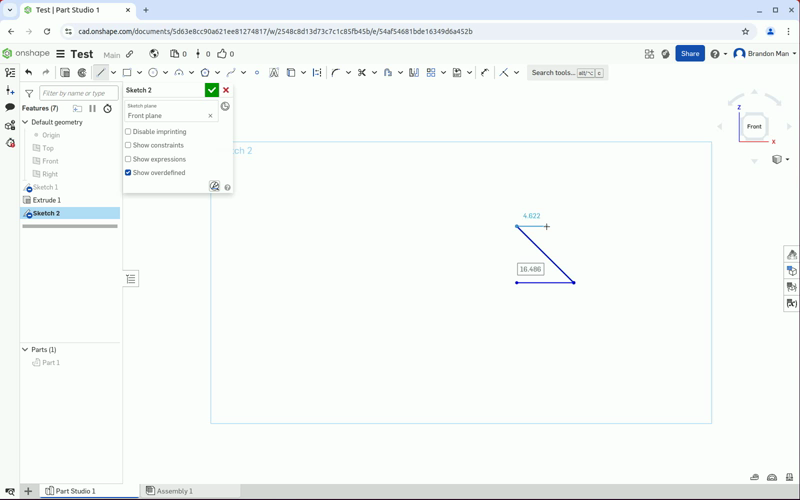
key_down(shift)
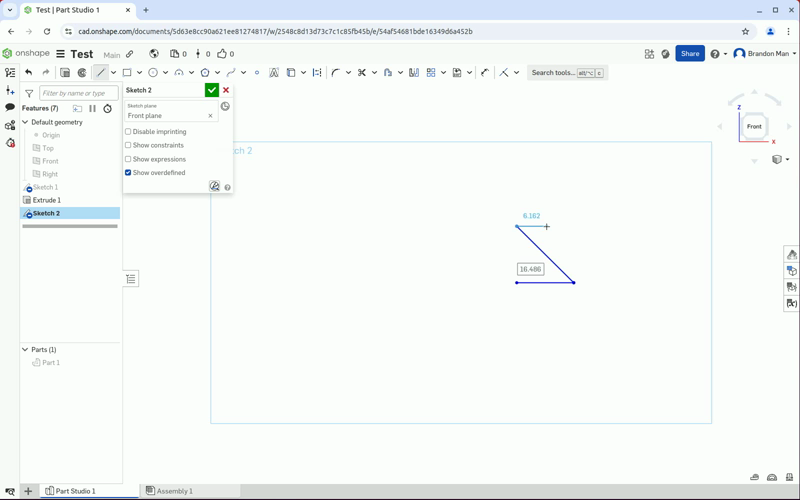
mouse_move(516, 282)
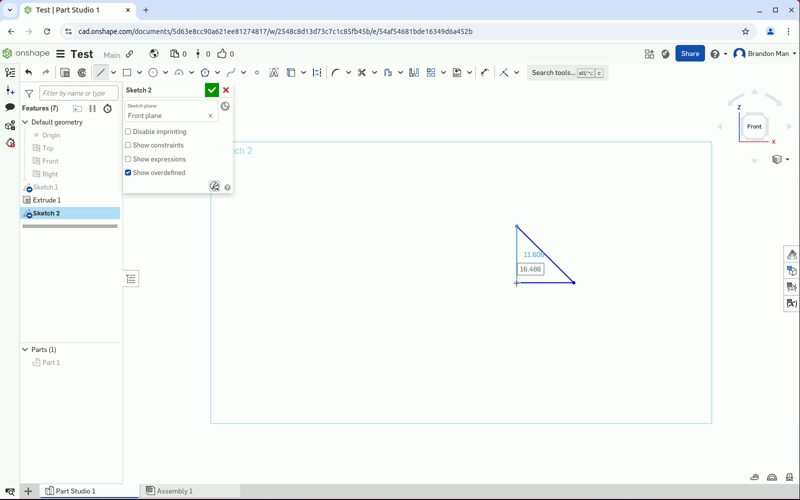
key_up(shift)
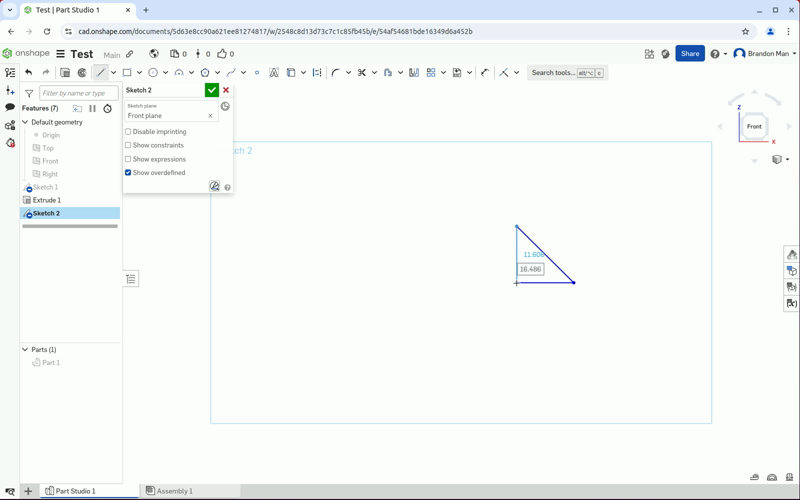
click(516, 282)
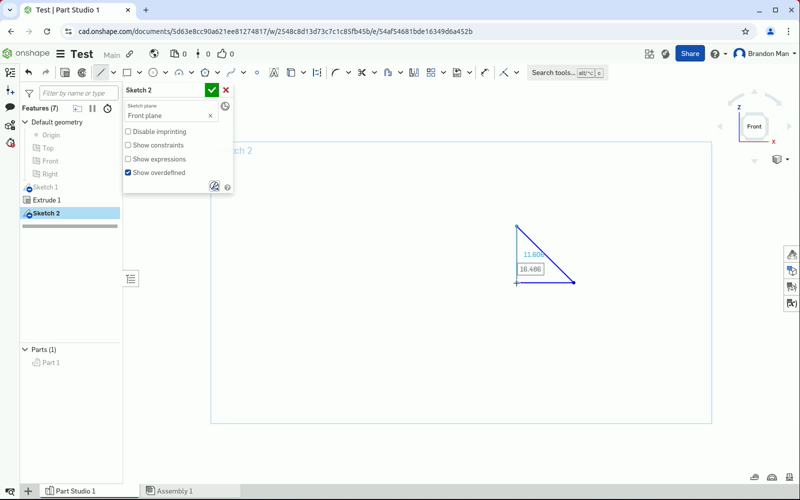
key(esc)
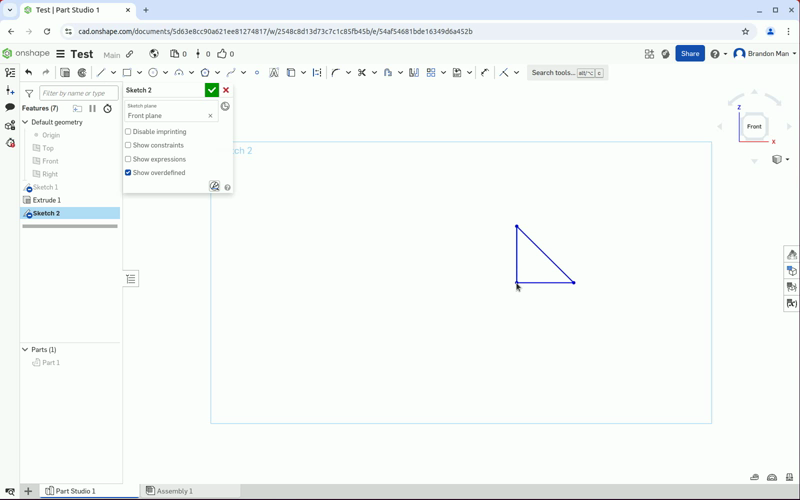
mouse_move(522, 240)
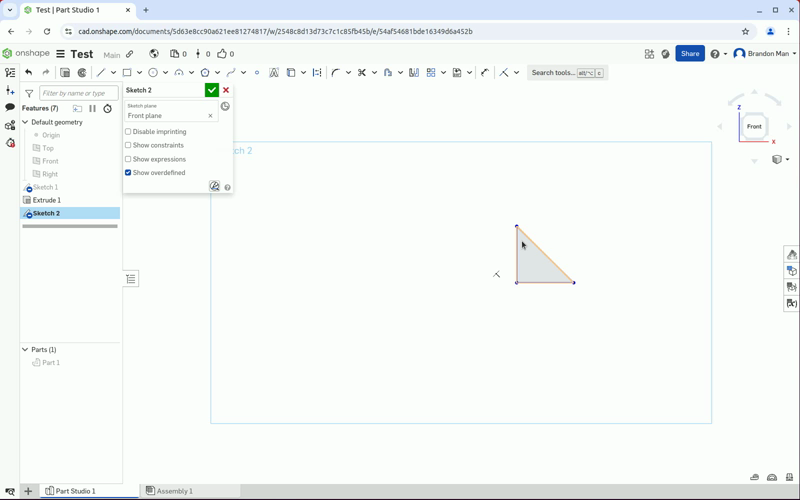
scroll(6)
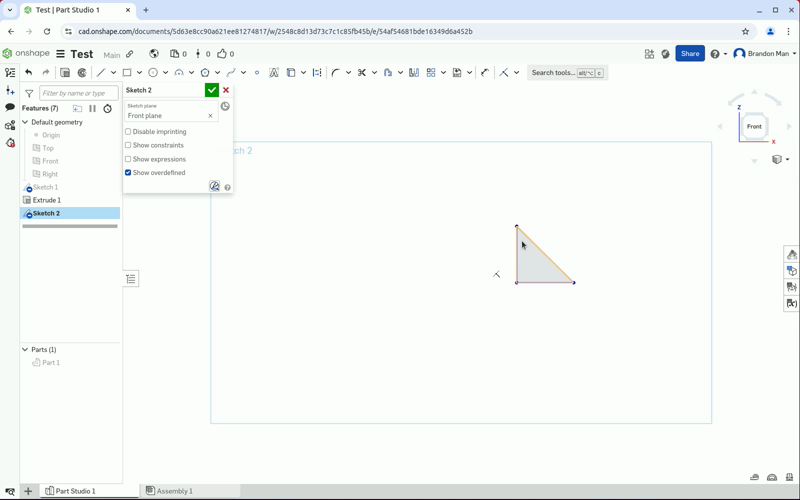
scroll(6)
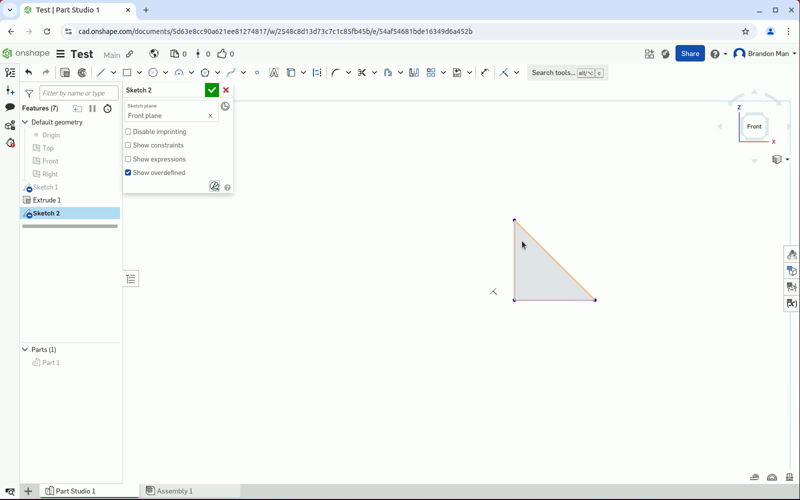
scroll(6)
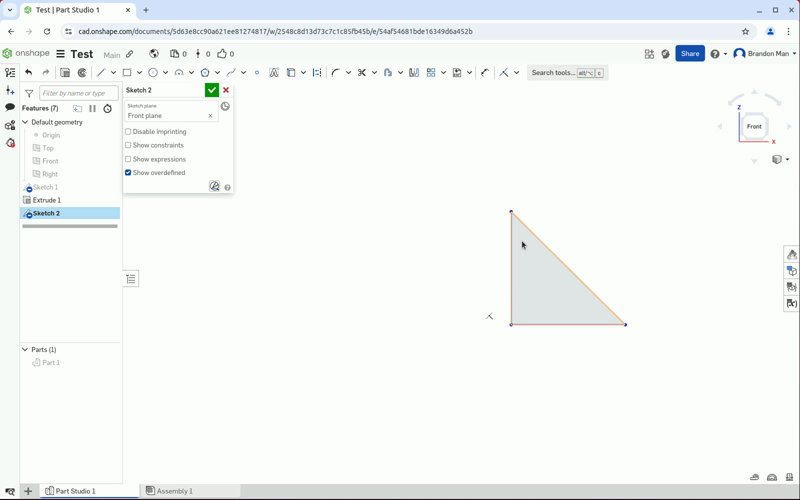
scroll(6)
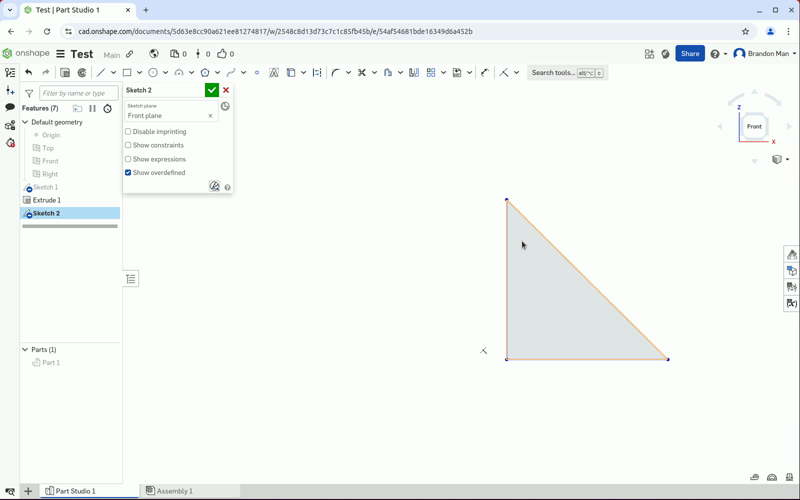
scroll(6)
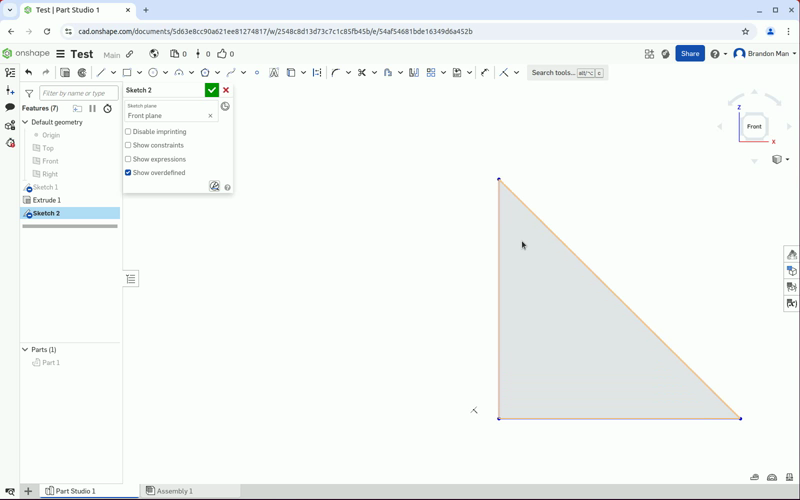
scroll(6)
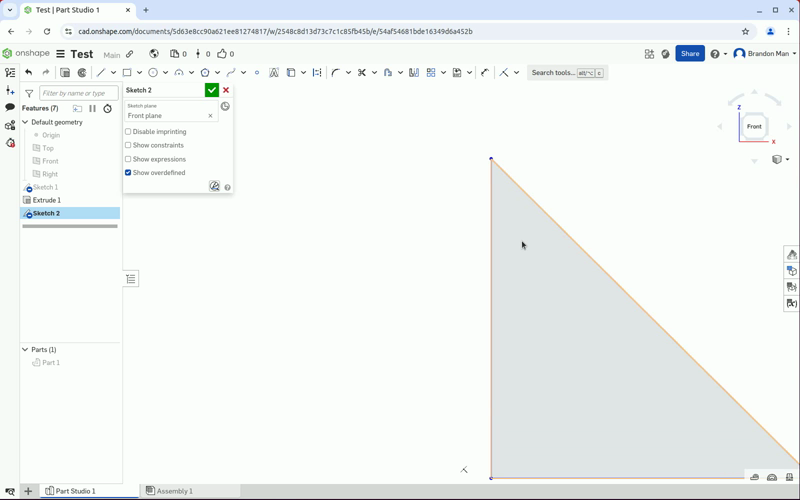
scroll(6)
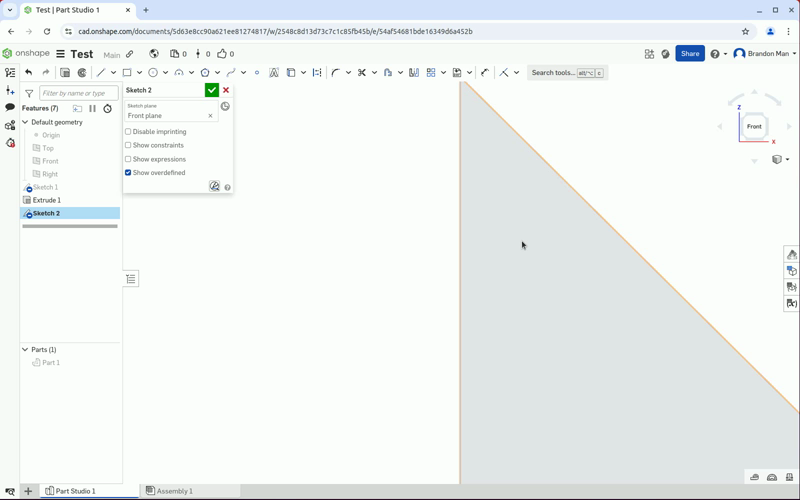
click(522, 240)
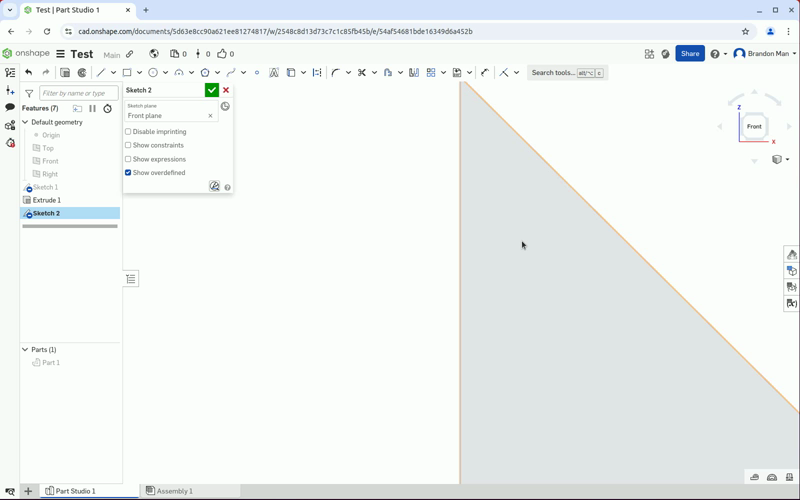
scroll(-6)
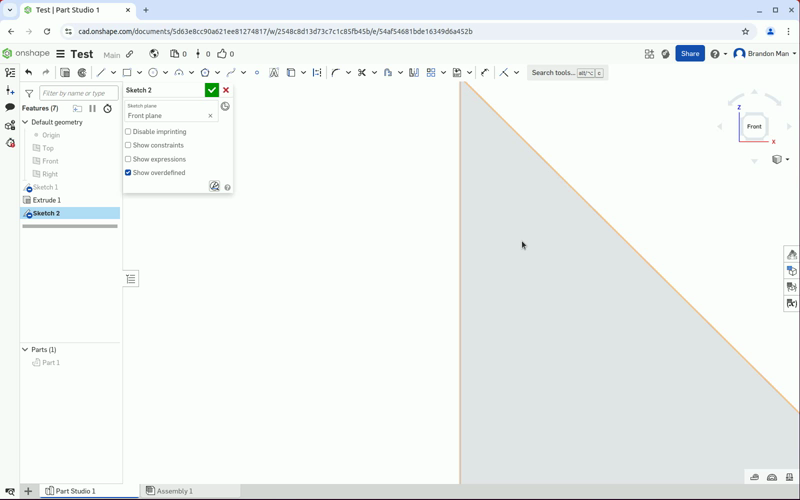
scroll(-6)
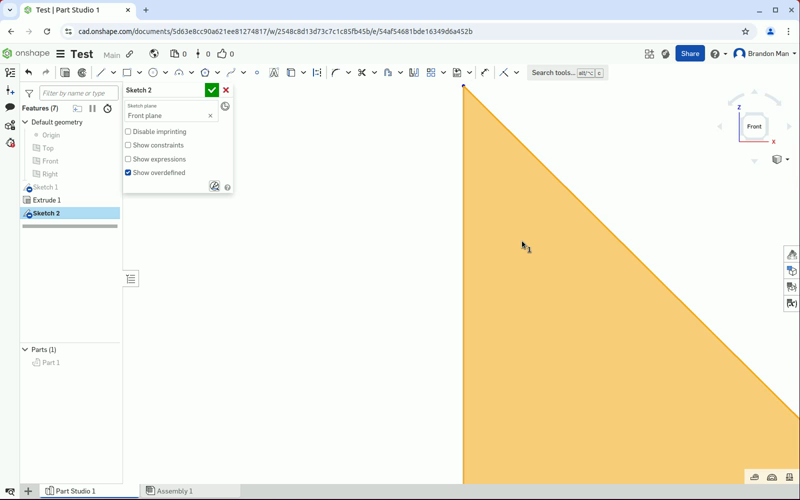
scroll(-6)
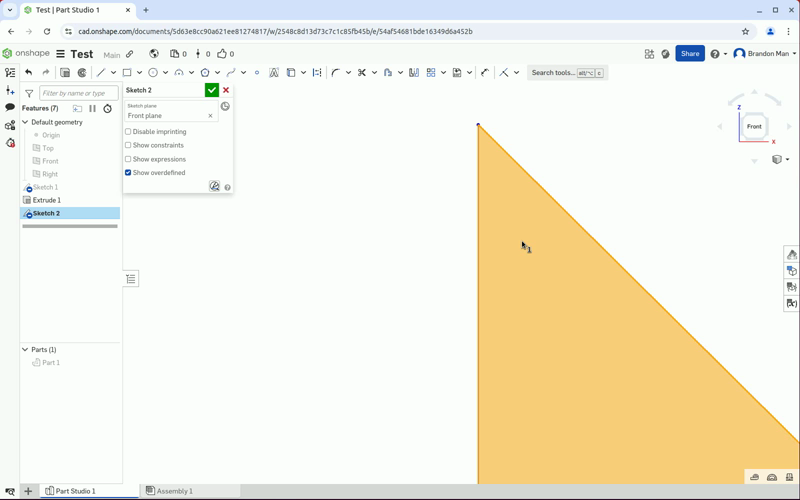
scroll(-6)
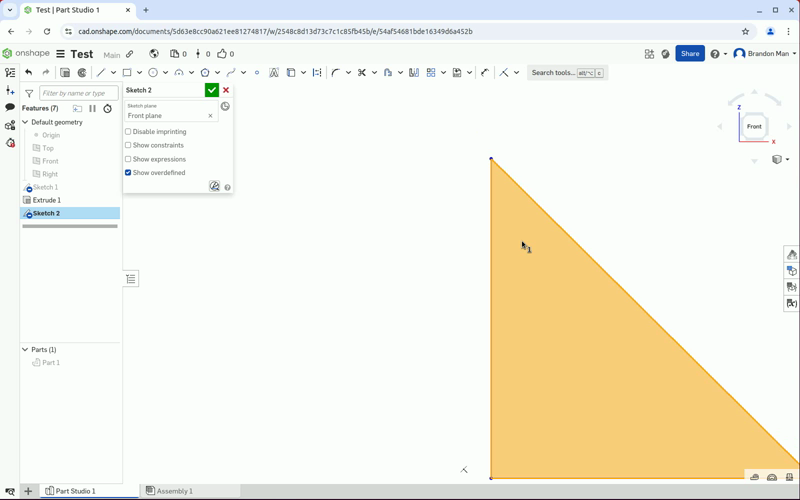
scroll(-6)
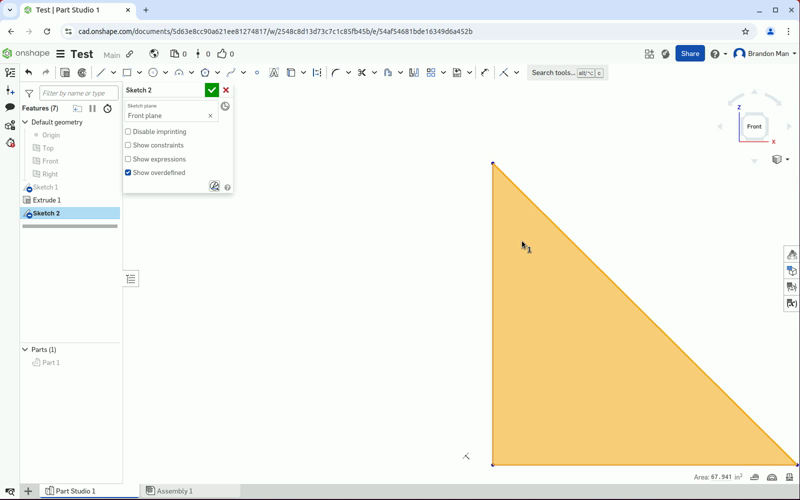
scroll(-6)
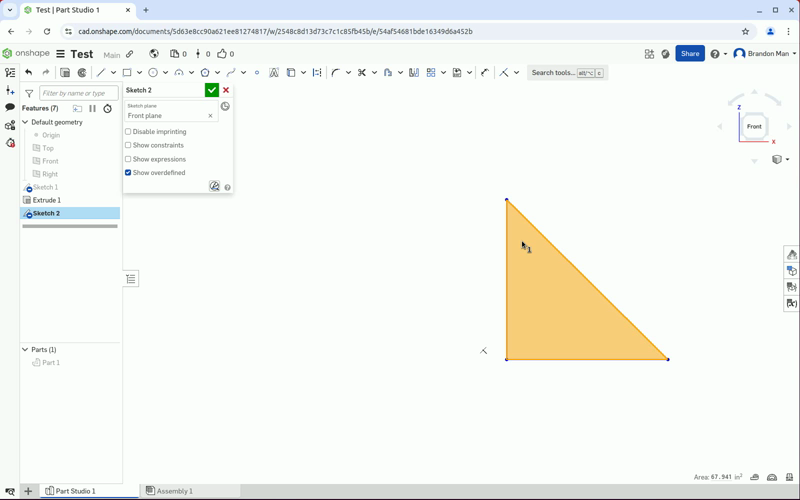
scroll(-6)
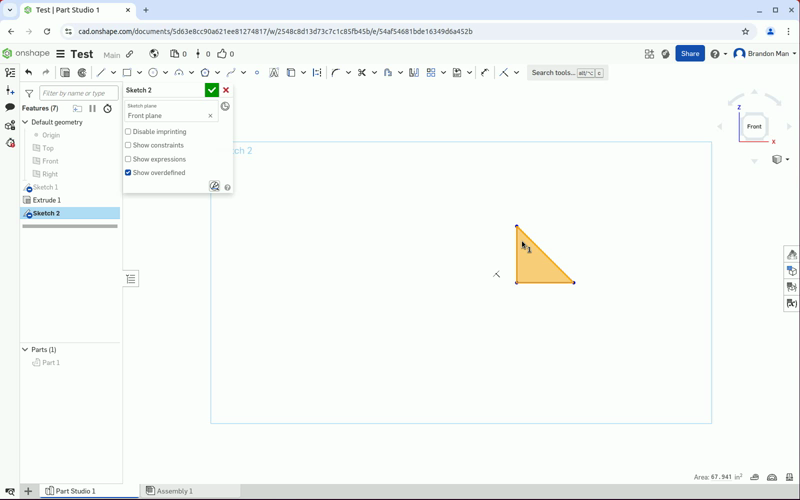
mouse_move(73, 352)
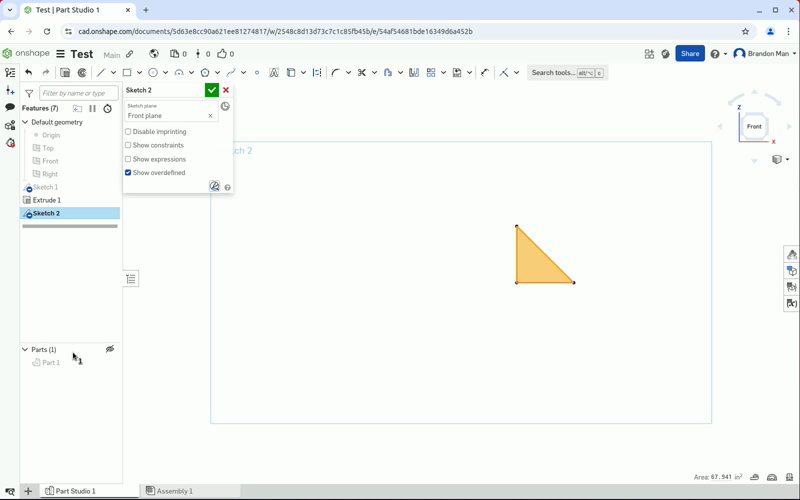
key(shift+y)
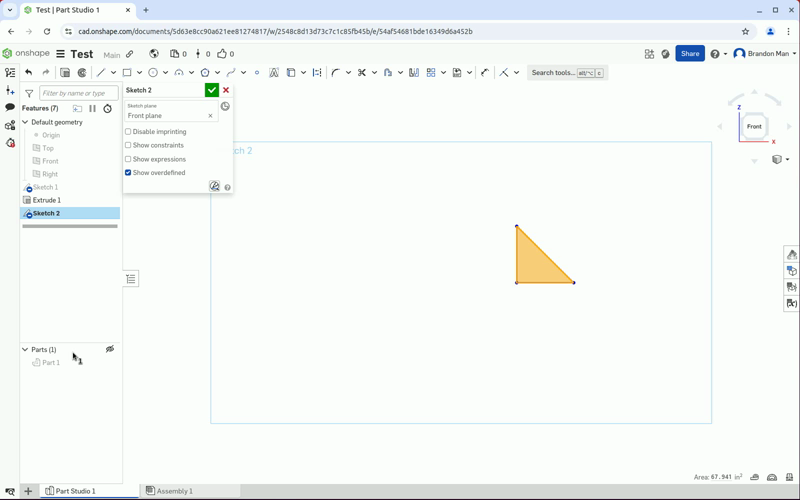
key(shift+e)
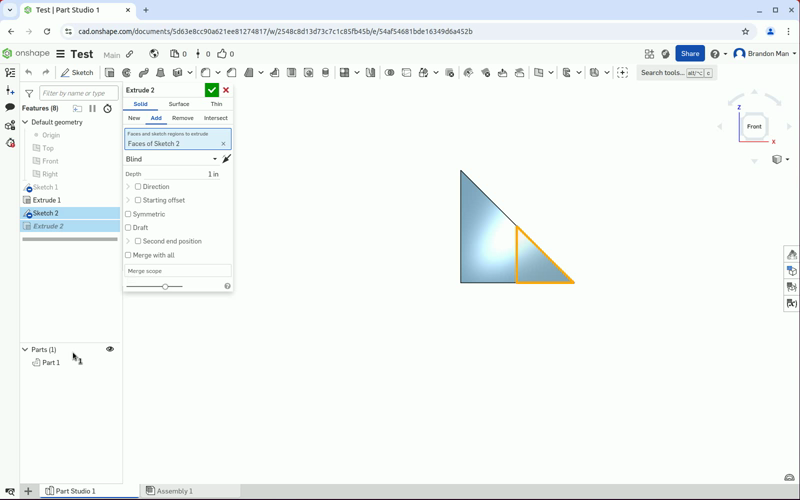
mouse_move(143, 106)
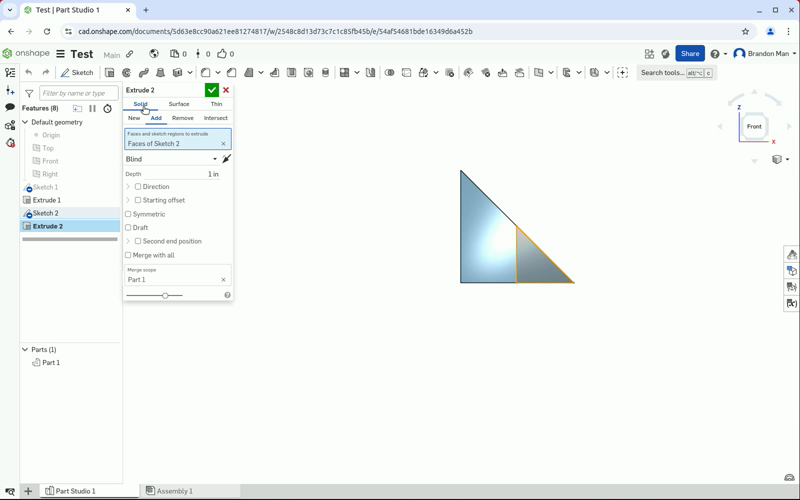
click(143, 106)
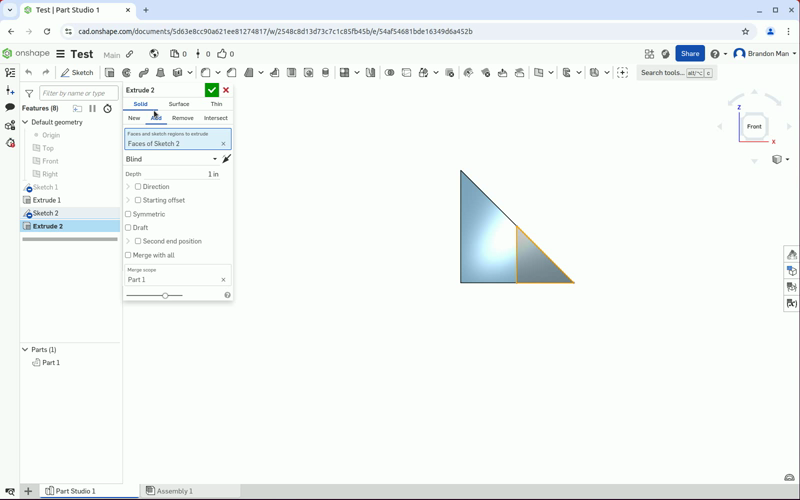
mouse_move(186, 120)
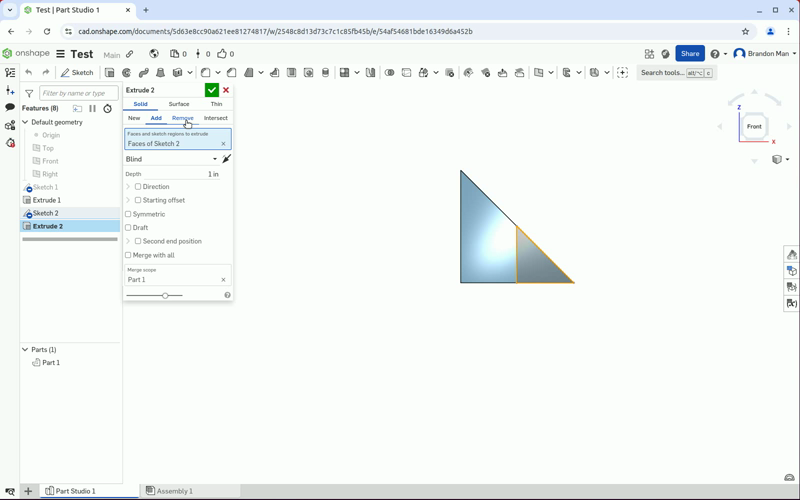
click(186, 120)
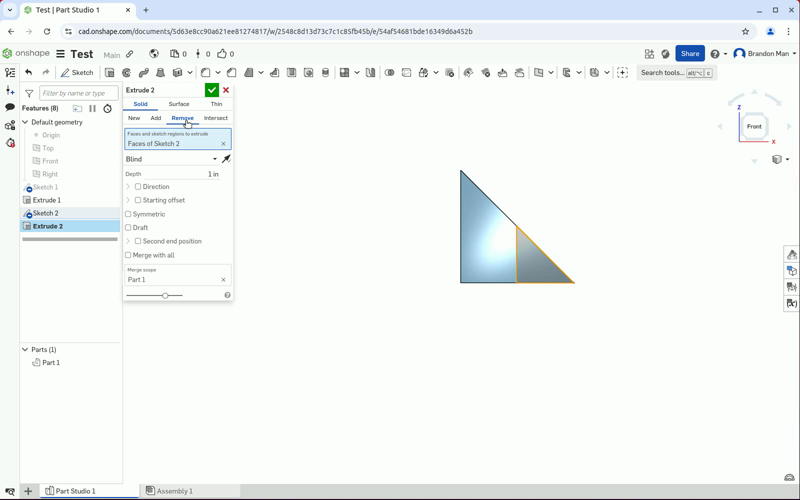
key(tab, 4)
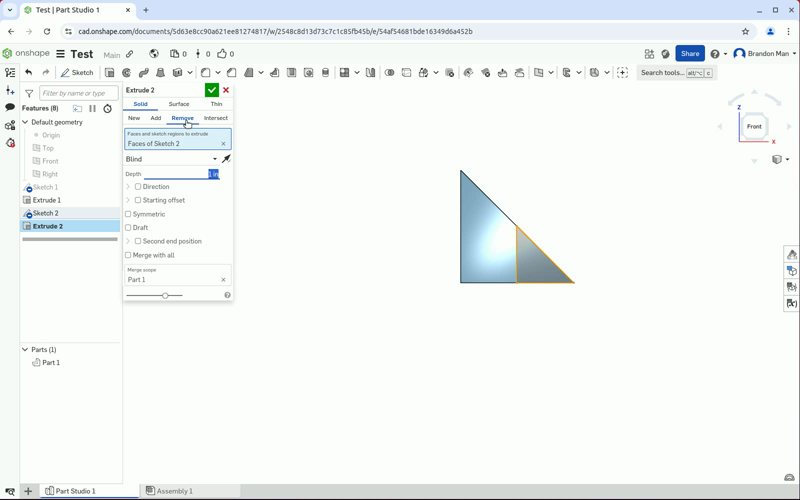
text(-23.108)
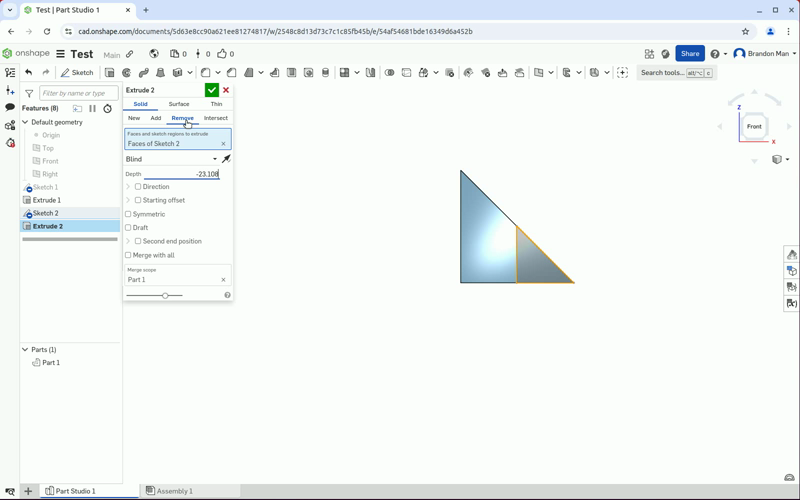
key(tab, 3)
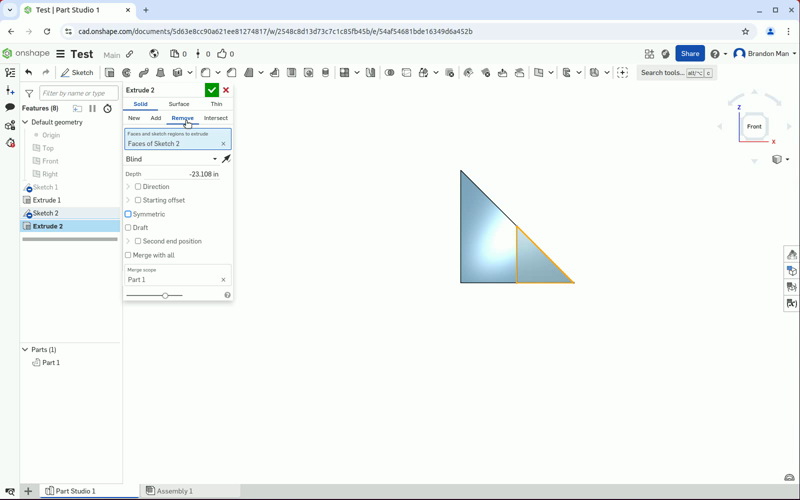
key(space)
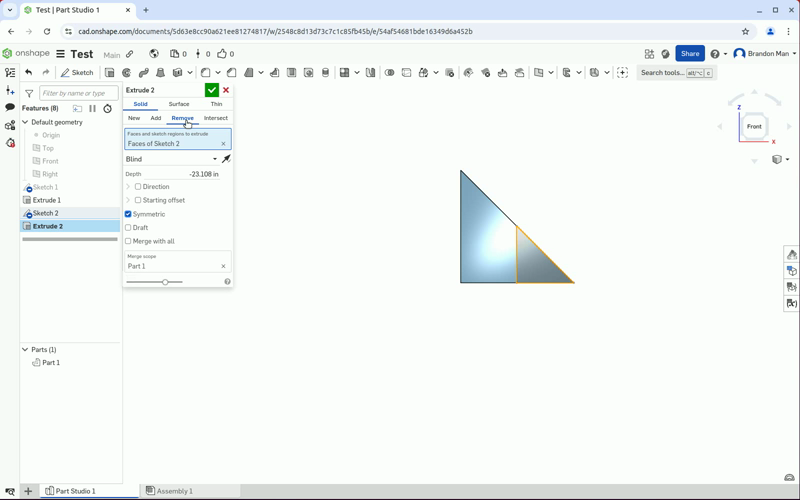
key(tab, 2)
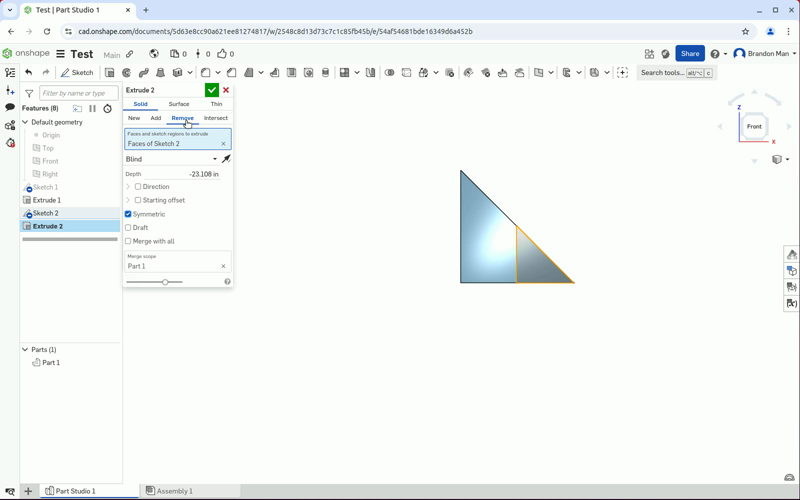
key(space)
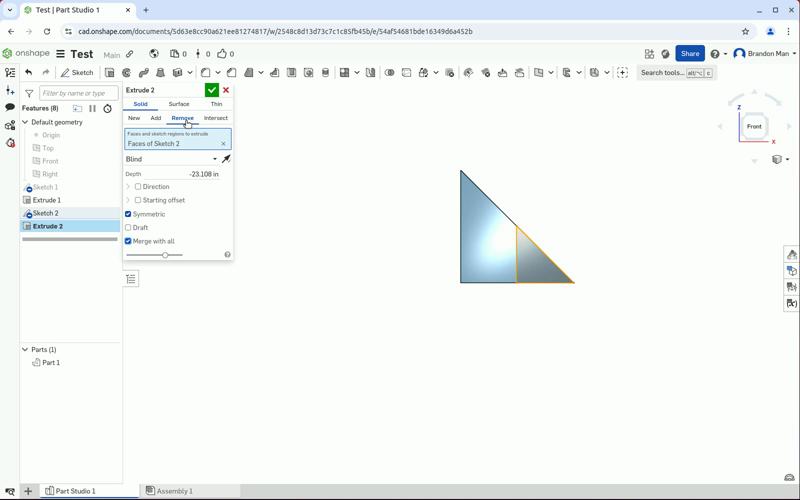
key(enter)
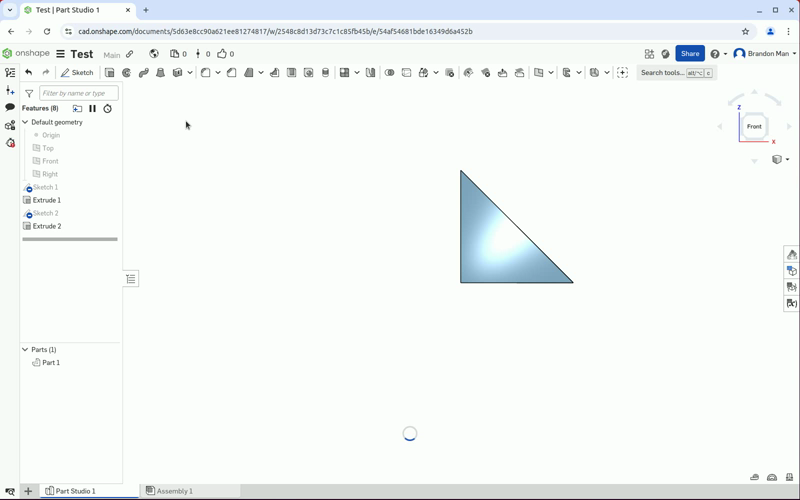
key(shift+h)
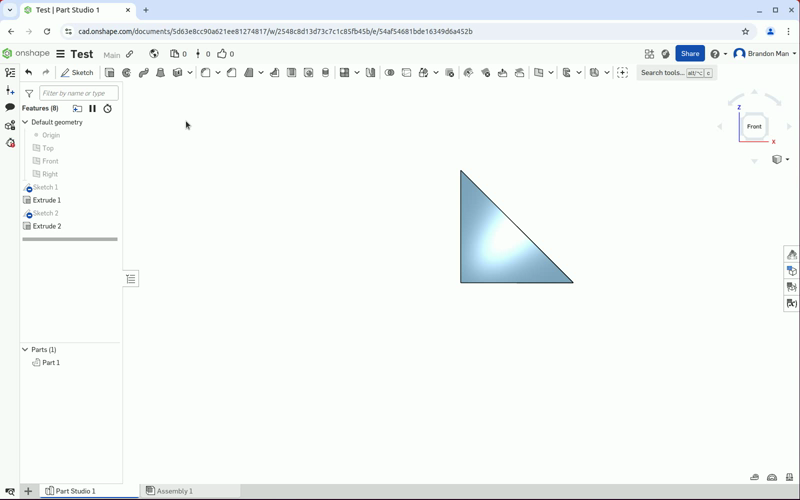
key(shift+h)
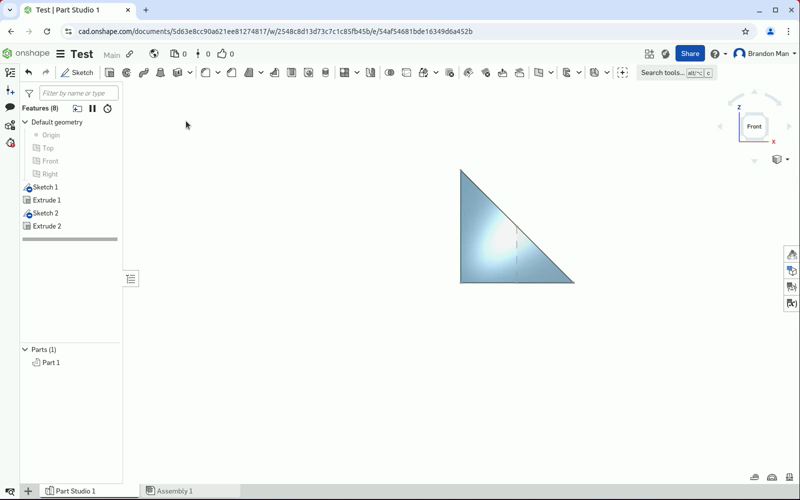
key(shift+7)
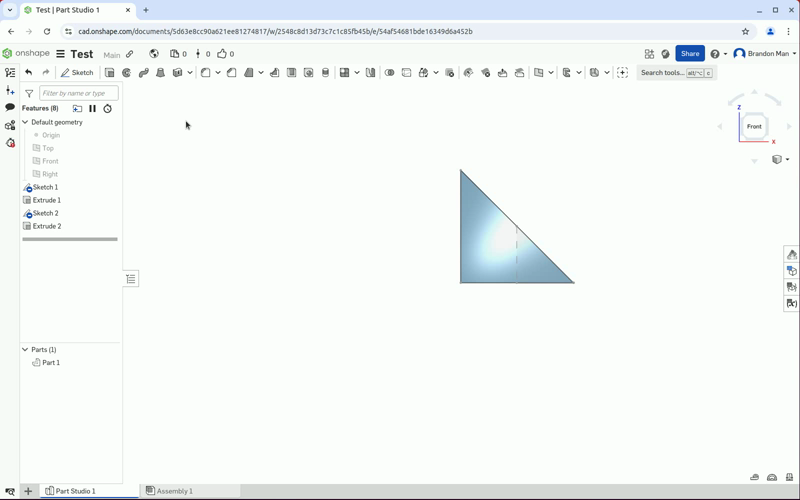
key(left, 2)
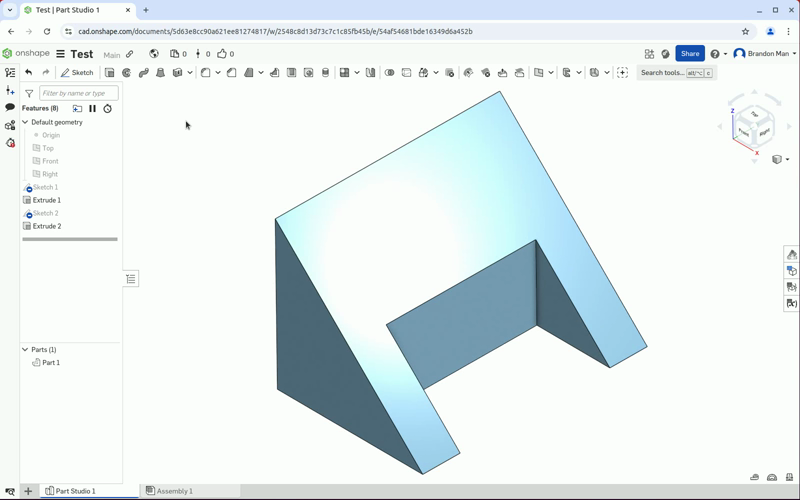
key(down, 2)
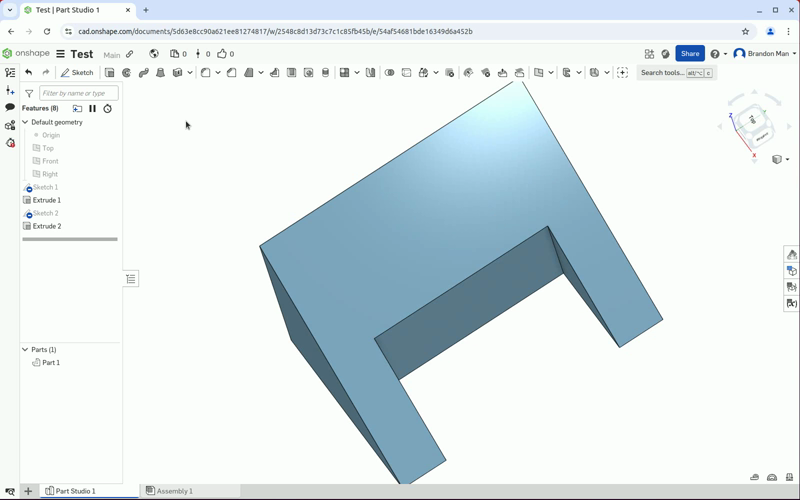
key(up, 2)
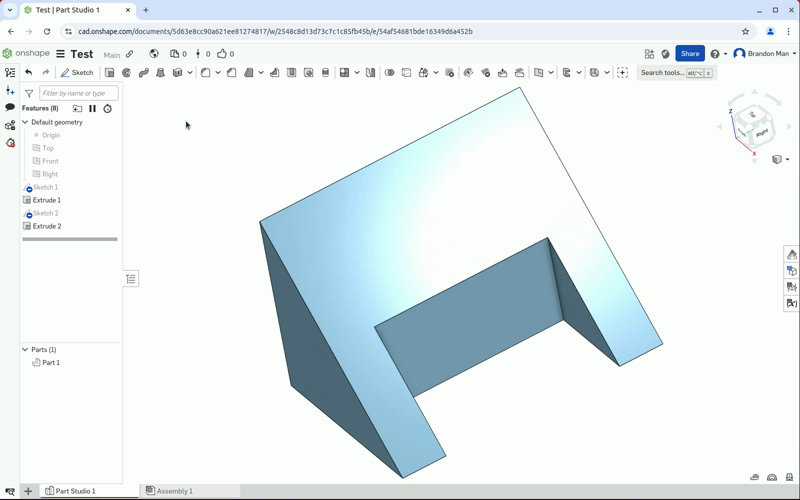
key(right, 2)
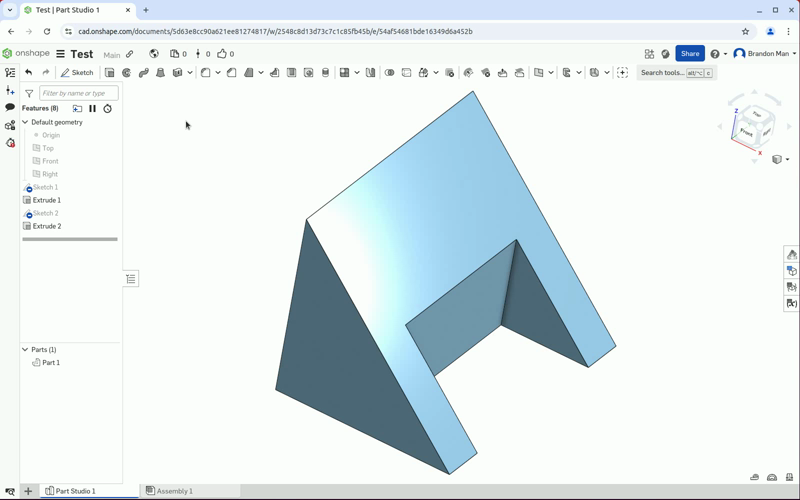
mouse_move(73, 189)
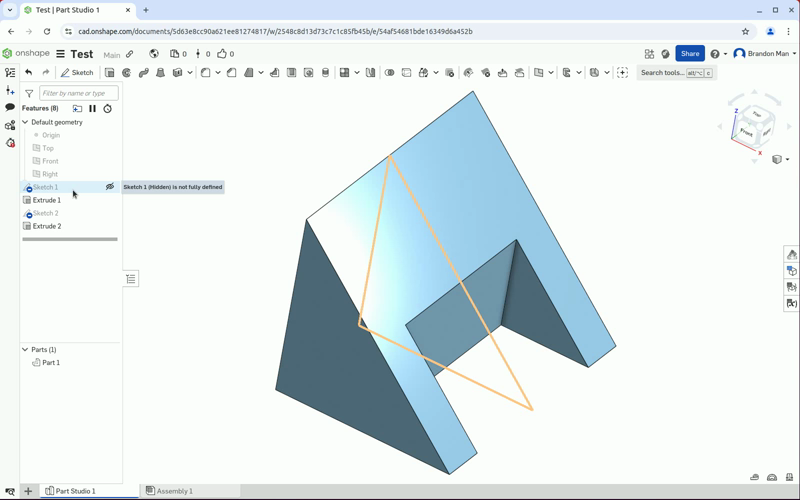
click(73, 189)